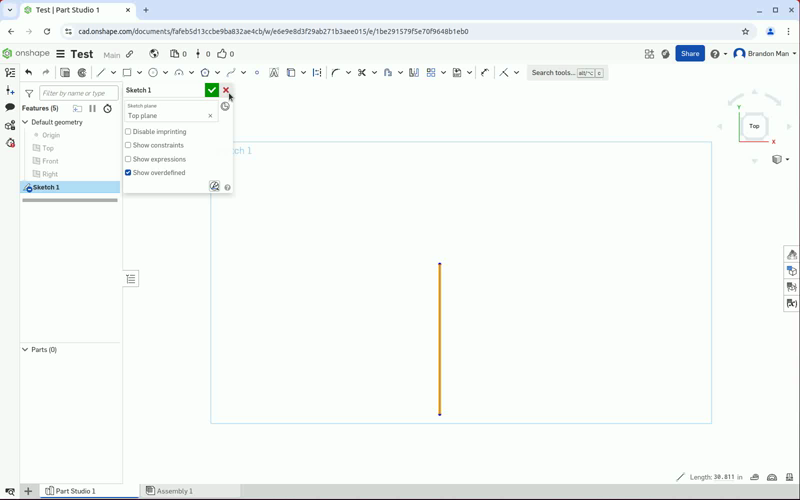
key(shift+h)
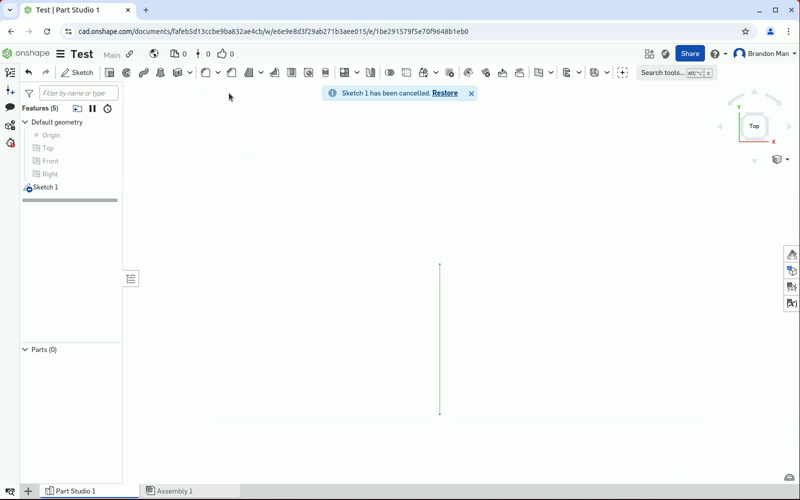
key(shift+s)
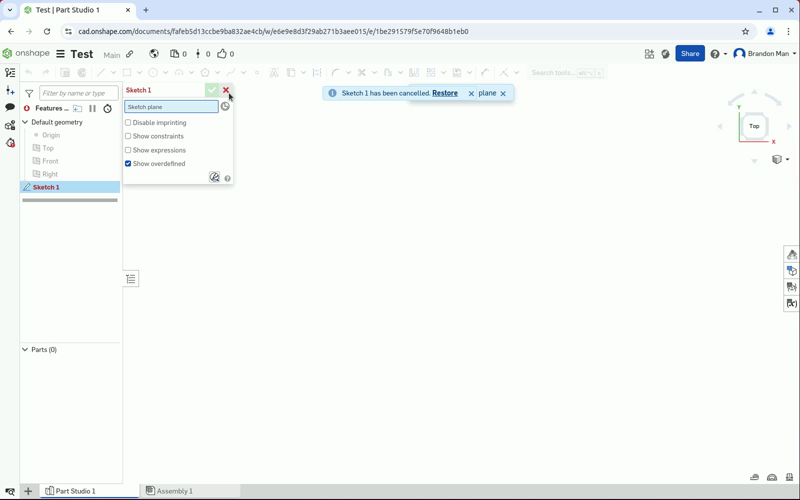
mouse_move(73, 150)
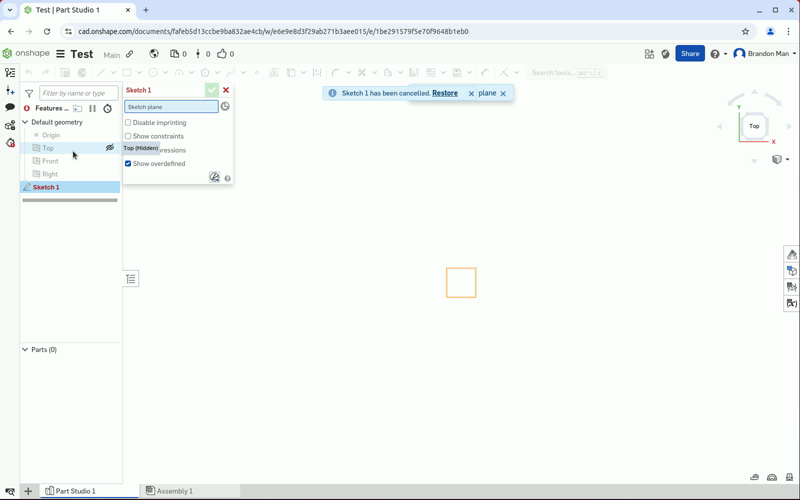
click(73, 150)
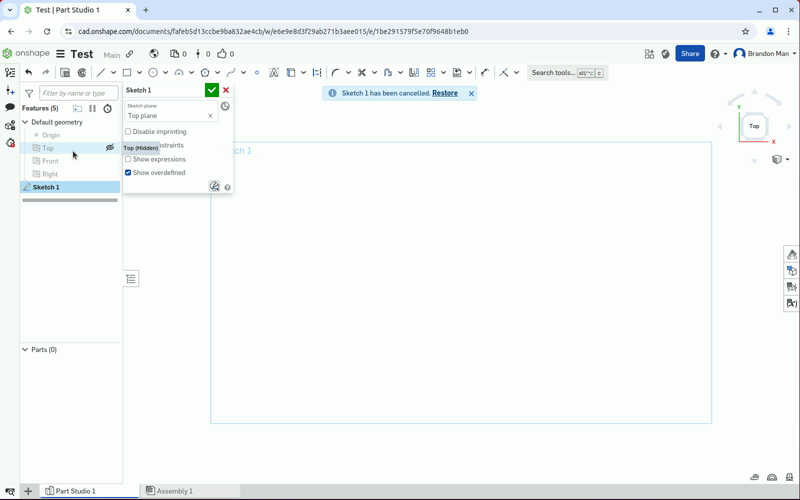
mouse_move(73, 352)
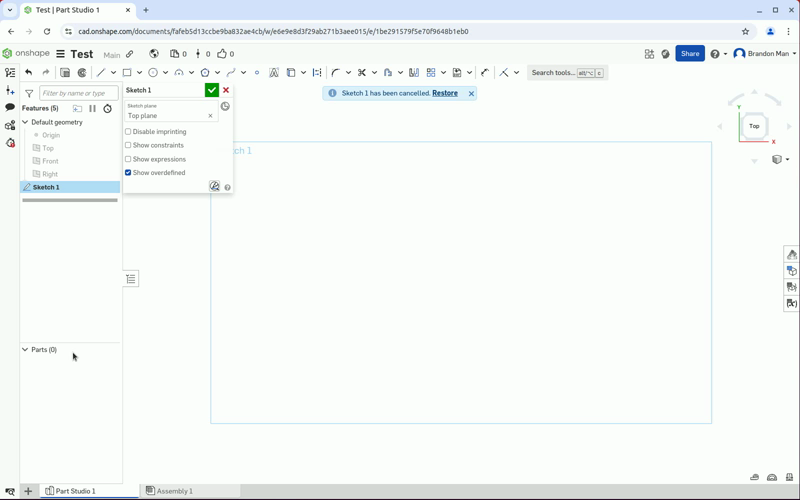
key(y)
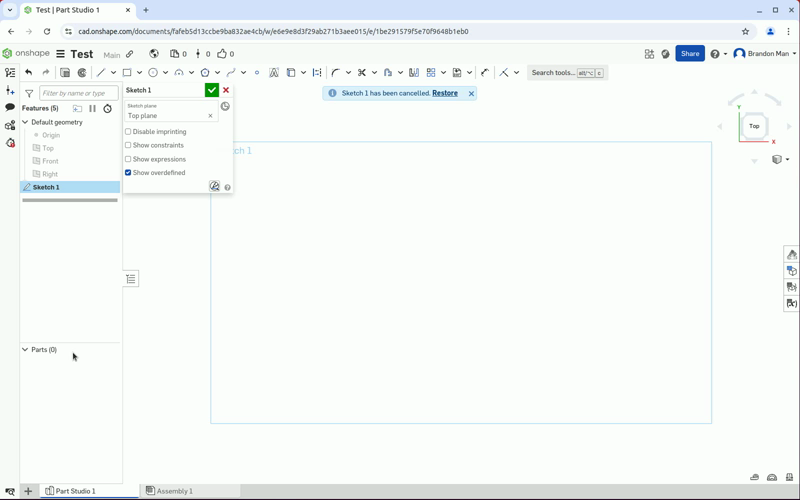
key(l)
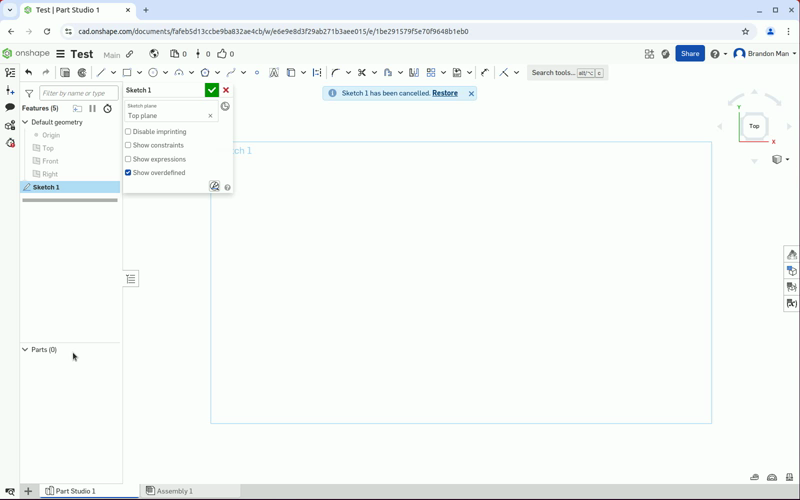
key_down(shift)
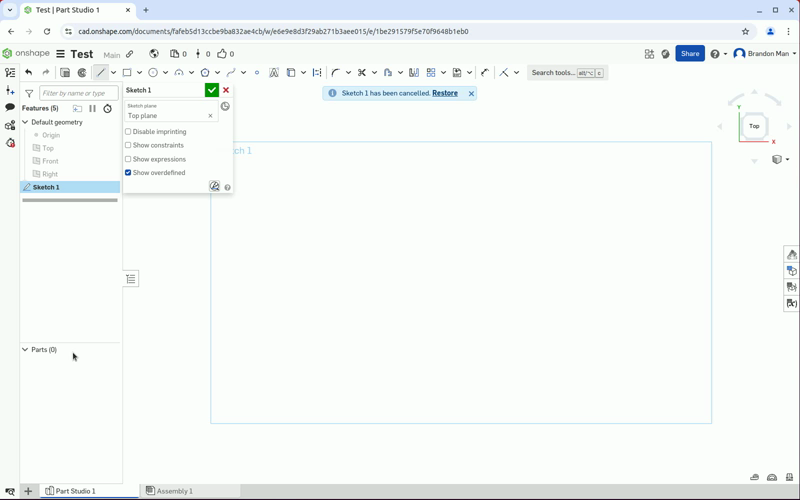
mouse_move(357, 395)
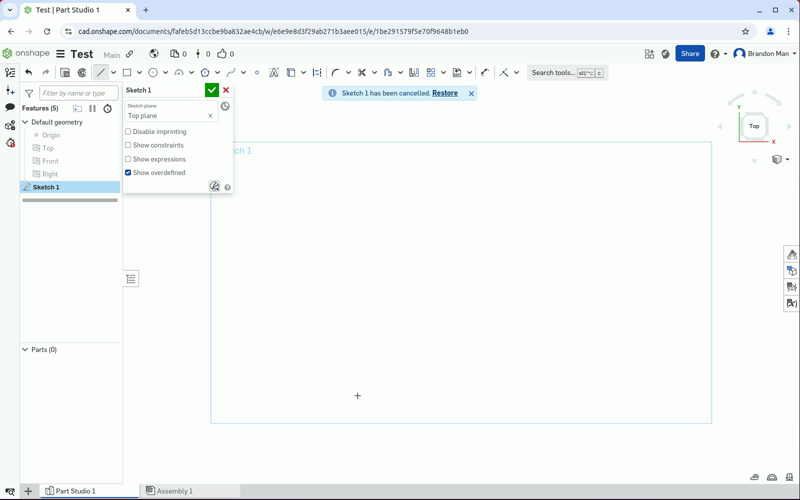
click(357, 395)
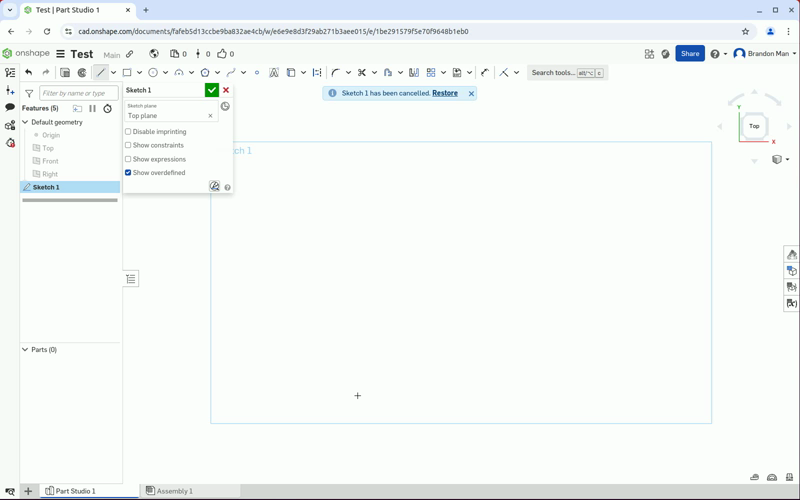
key_up(shift)
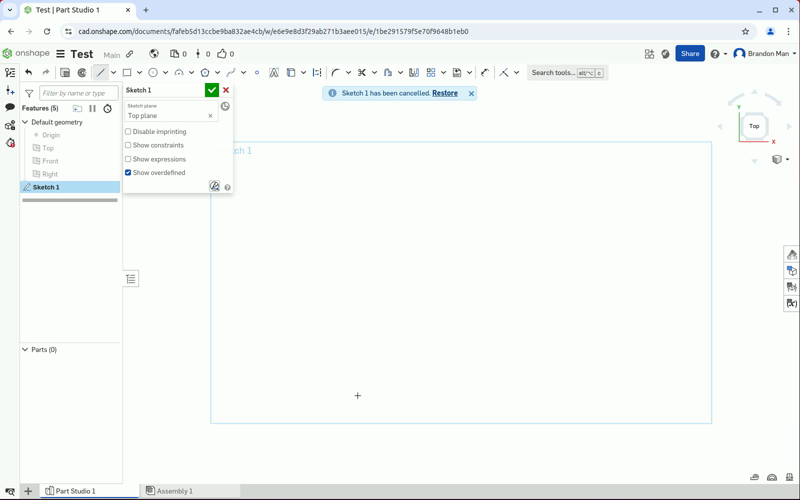
key_down(shift)
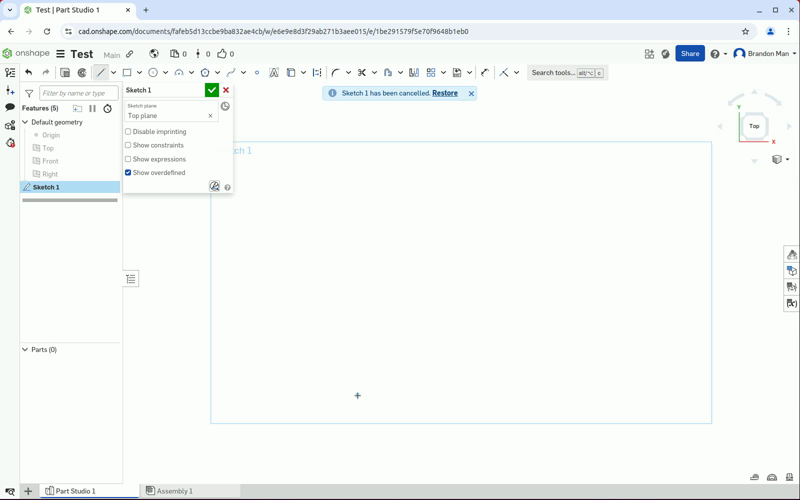
mouse_move(387, 395)
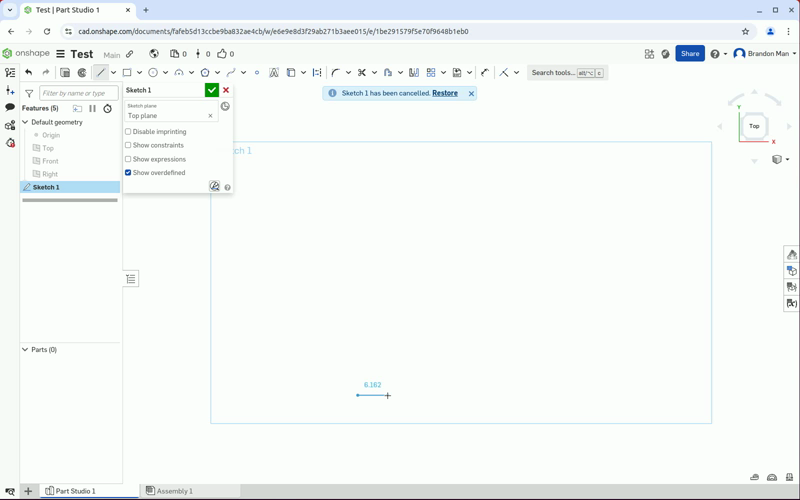
mouse_move(395, 395)
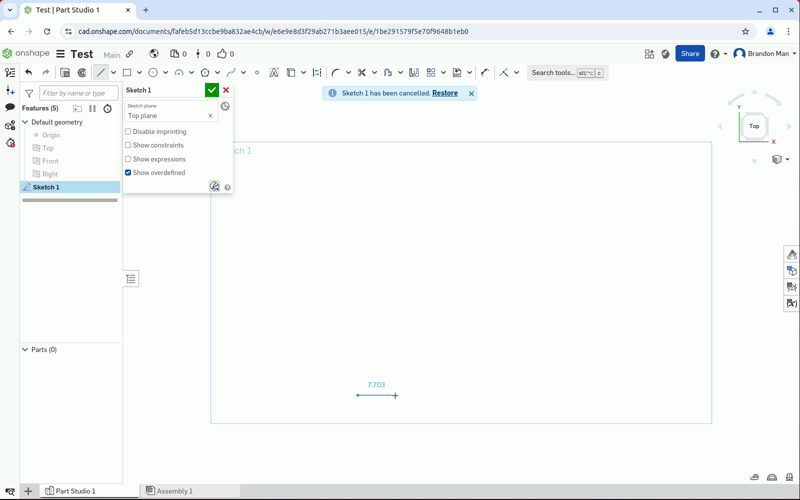
click(395, 395)
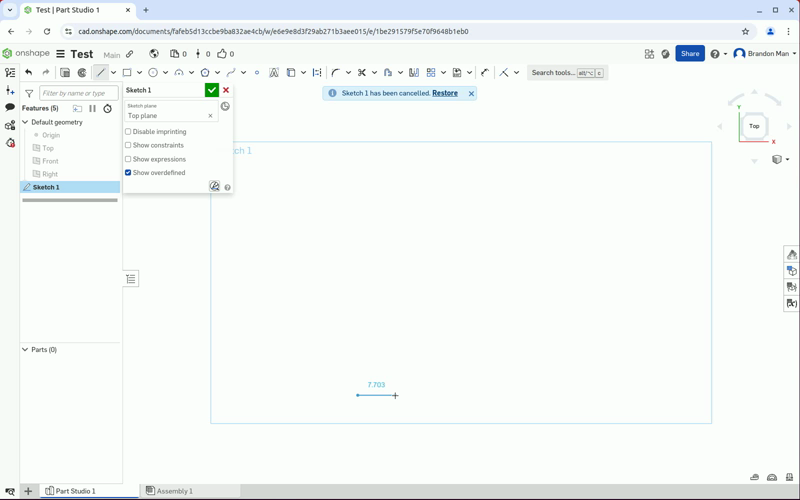
key_up(shift)
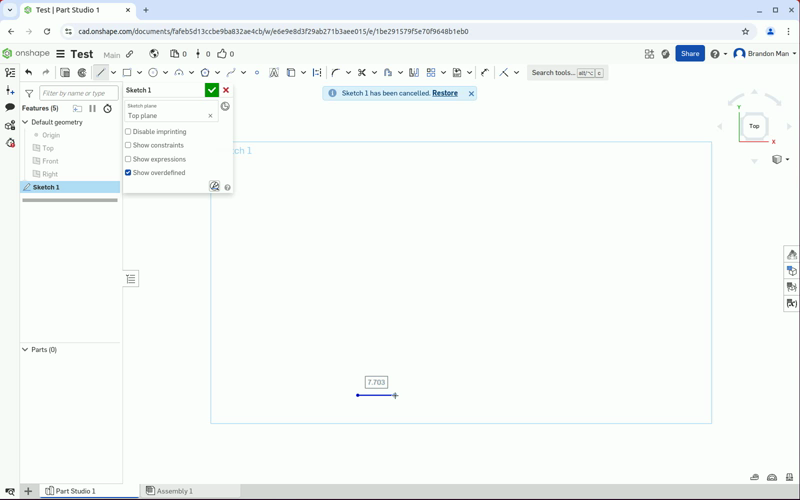
key_down(shift)
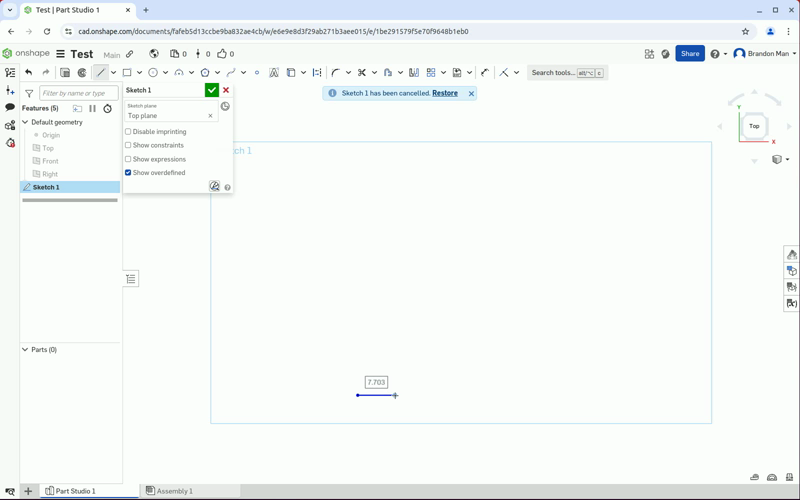
mouse_move(425, 395)
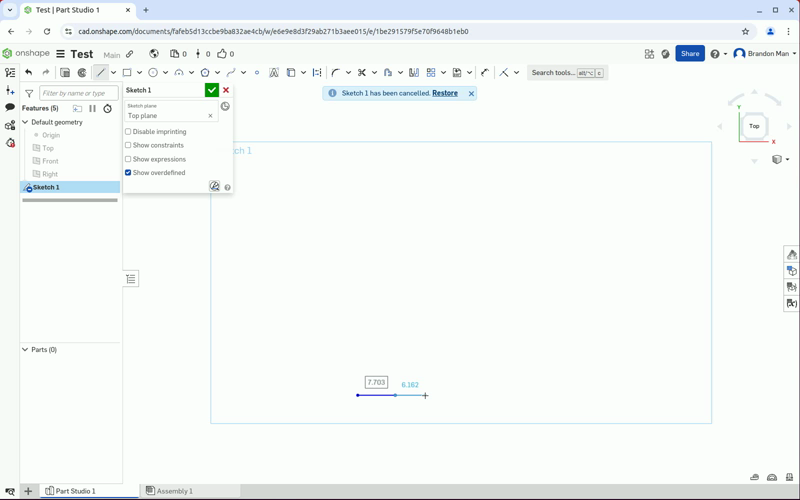
mouse_move(395, 357)
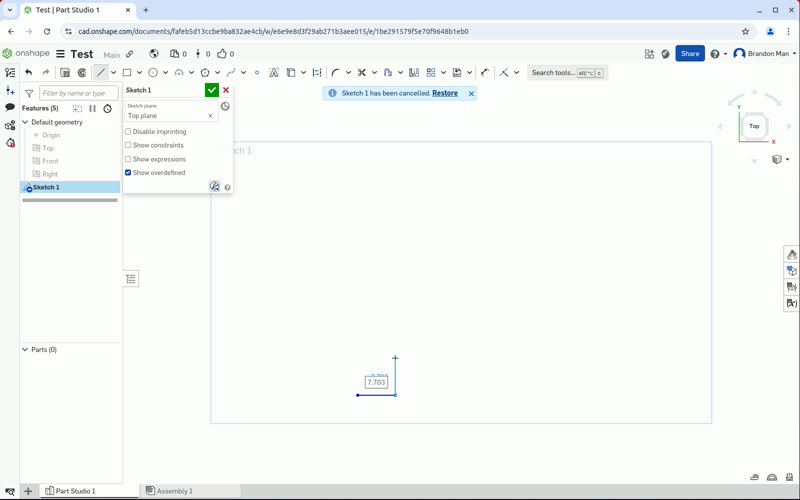
click(395, 357)
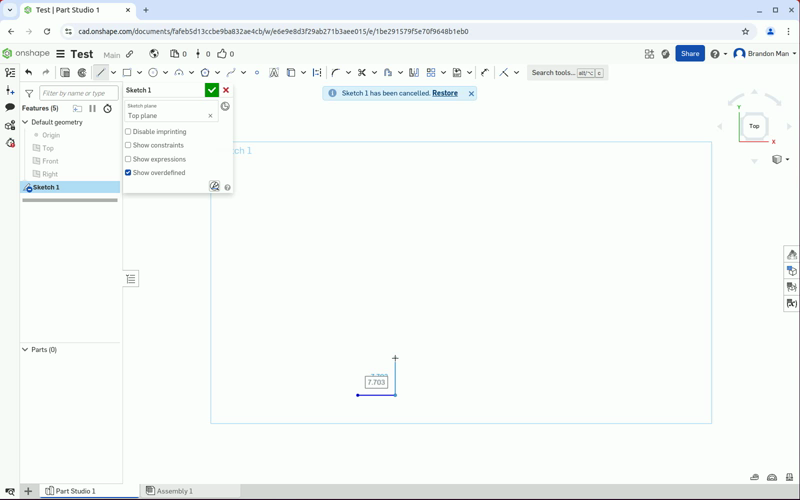
key_up(shift)
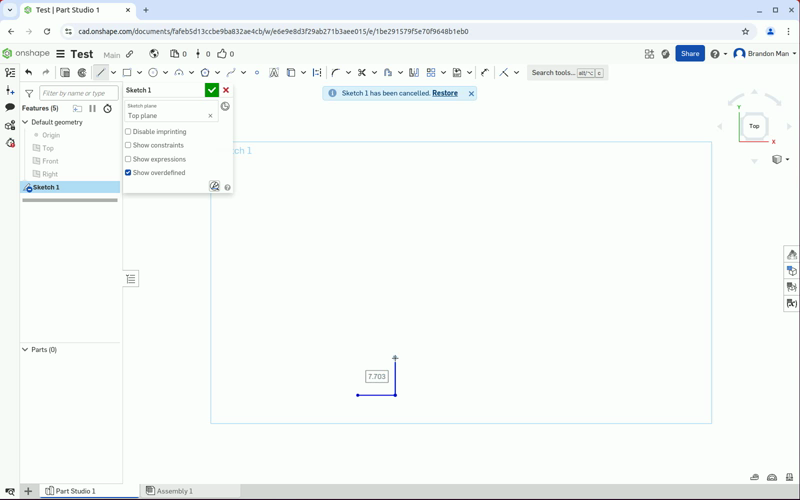
key_down(shift)
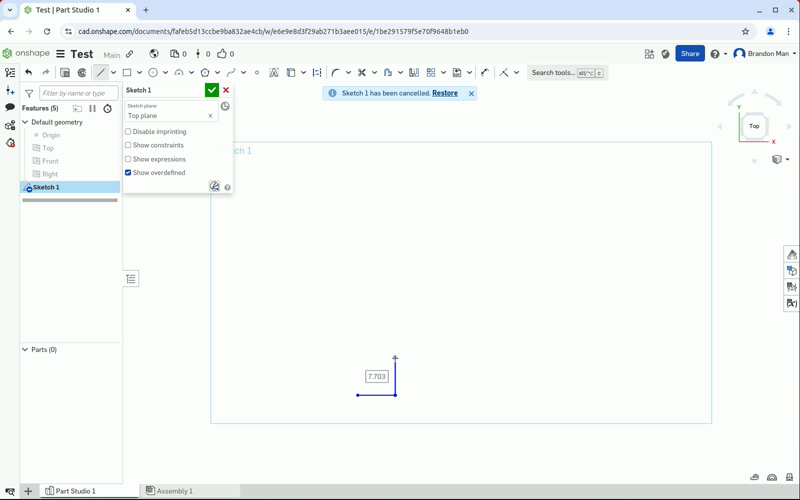
mouse_move(395, 282)
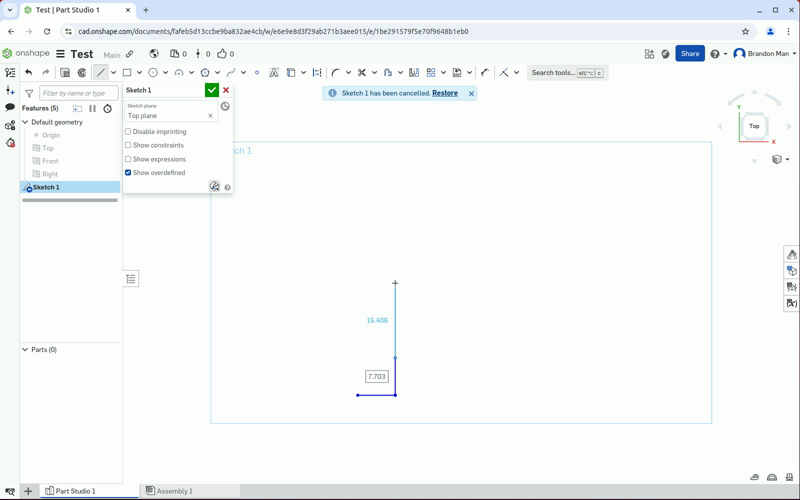
click(395, 282)
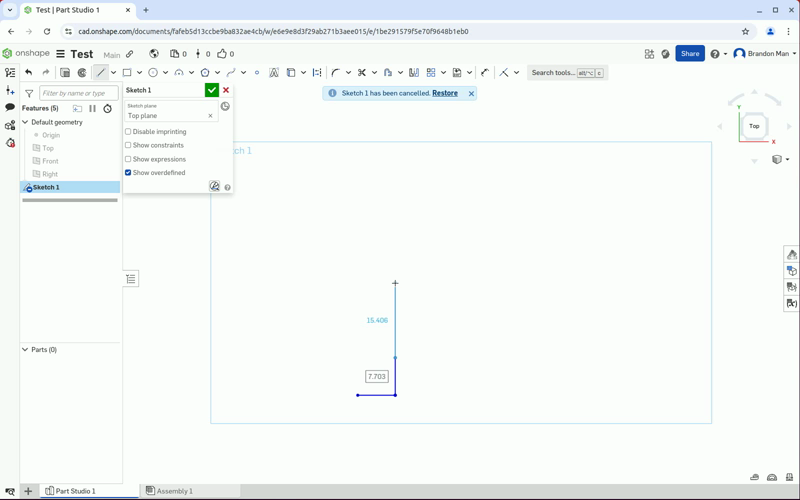
key_up(shift)
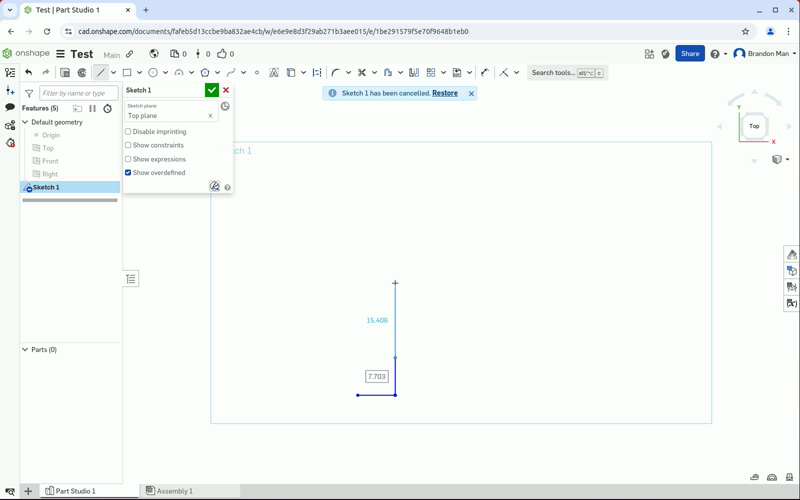
key_down(shift)
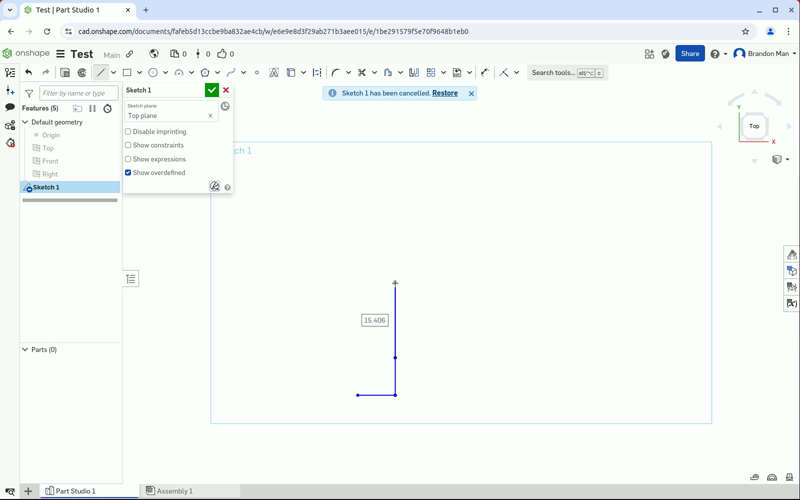
mouse_move(425, 282)
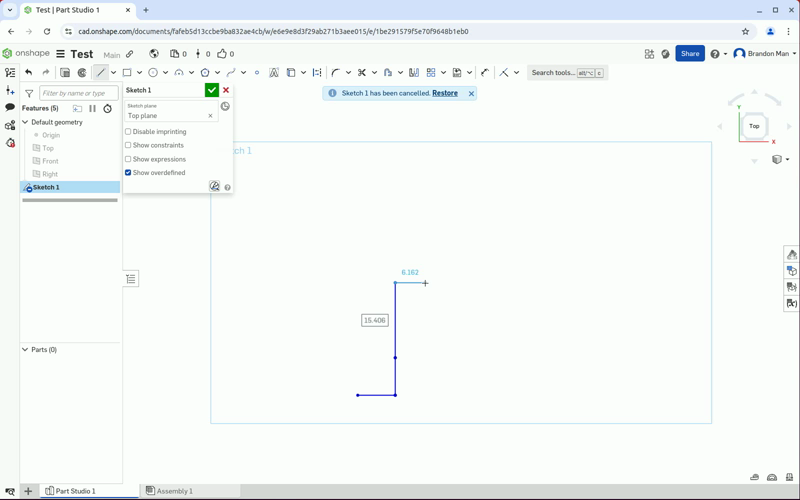
mouse_move(357, 282)
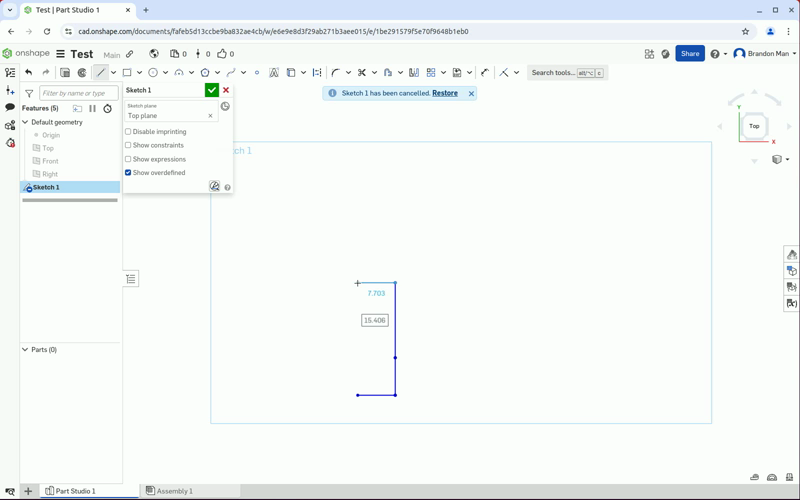
click(357, 282)
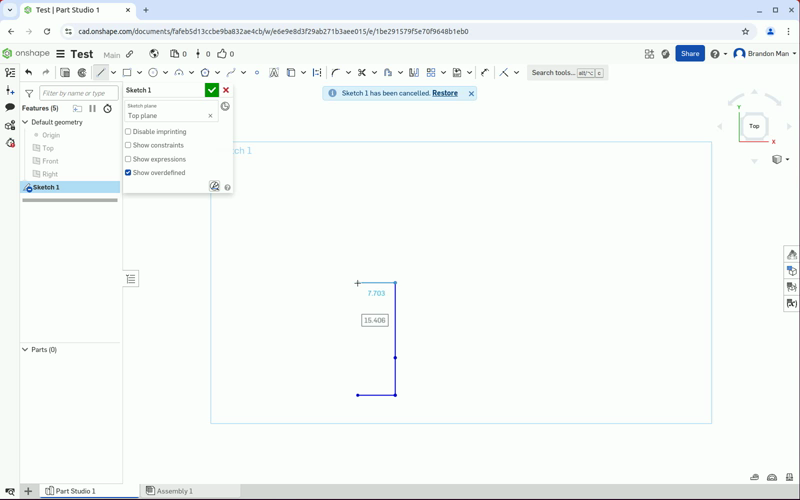
key_up(shift)
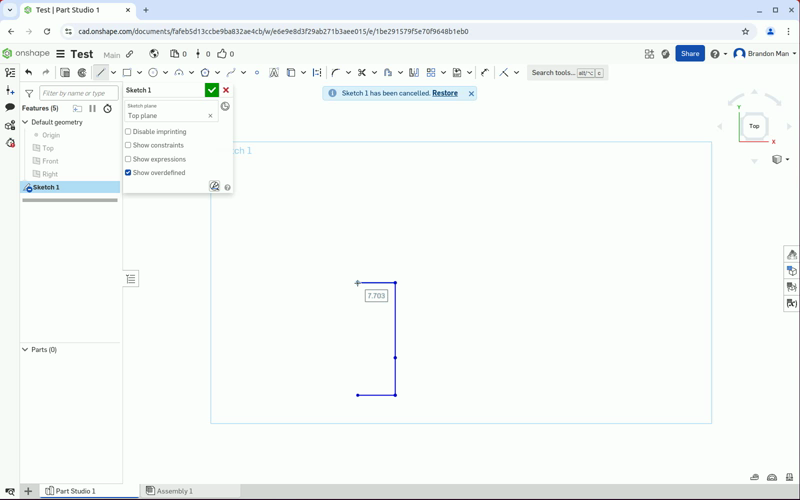
key_down(shift)
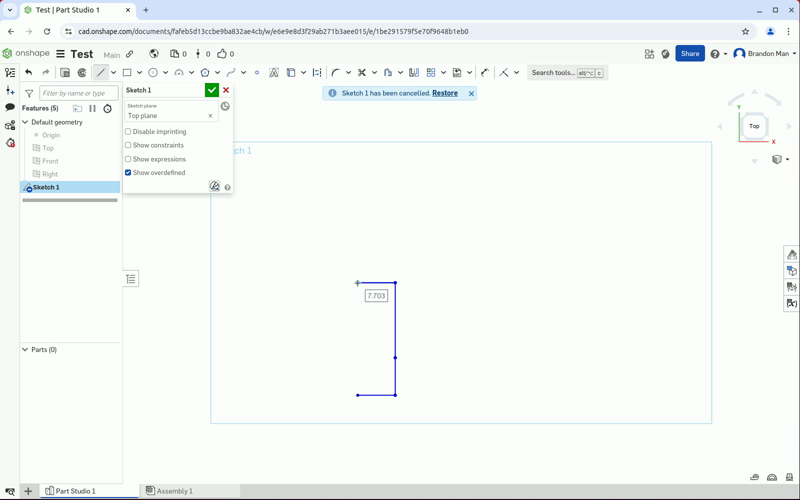
mouse_move(357, 395)
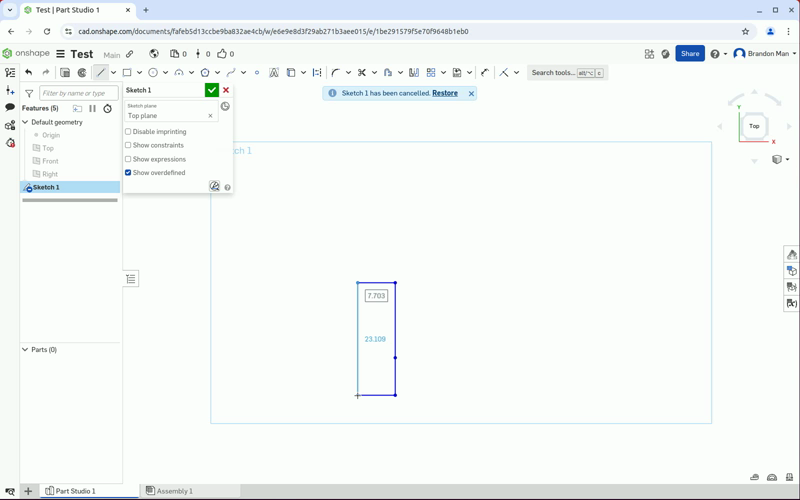
key_up(shift)
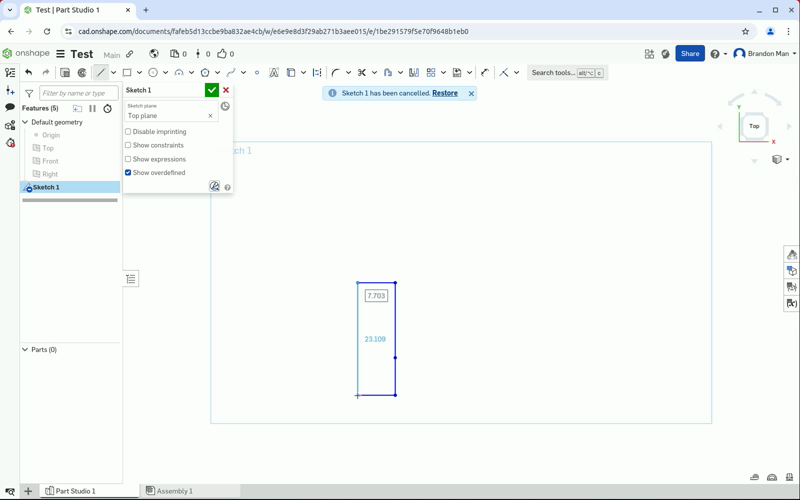
click(357, 395)
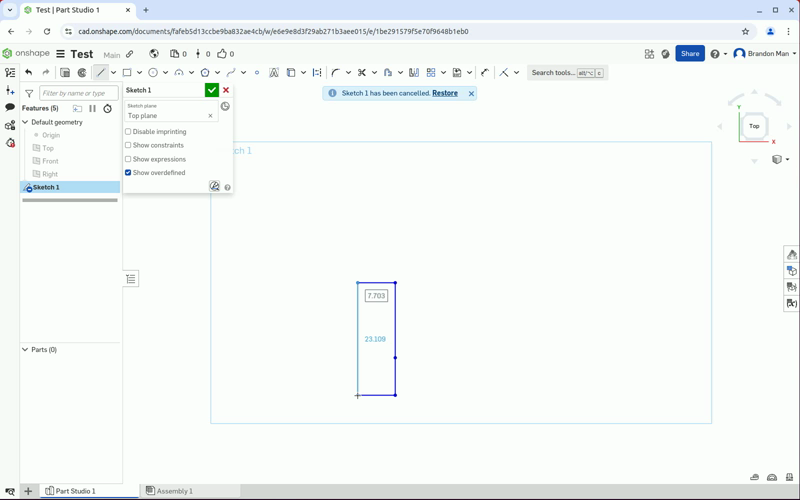
key(esc)
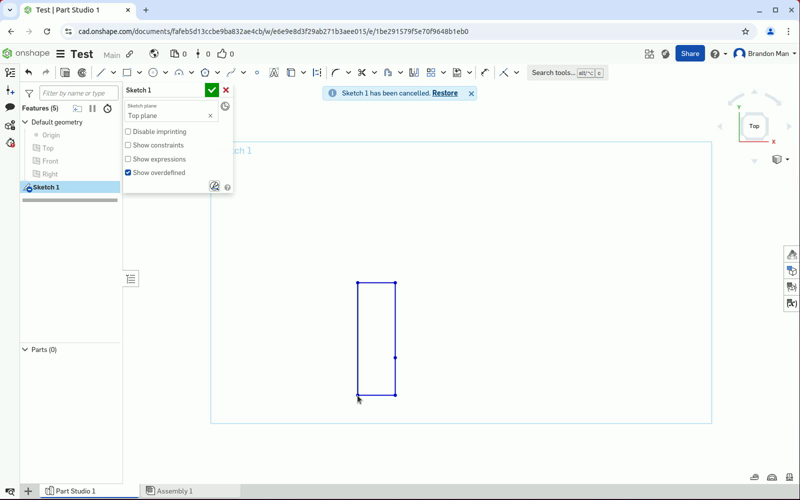
mouse_move(374, 368)
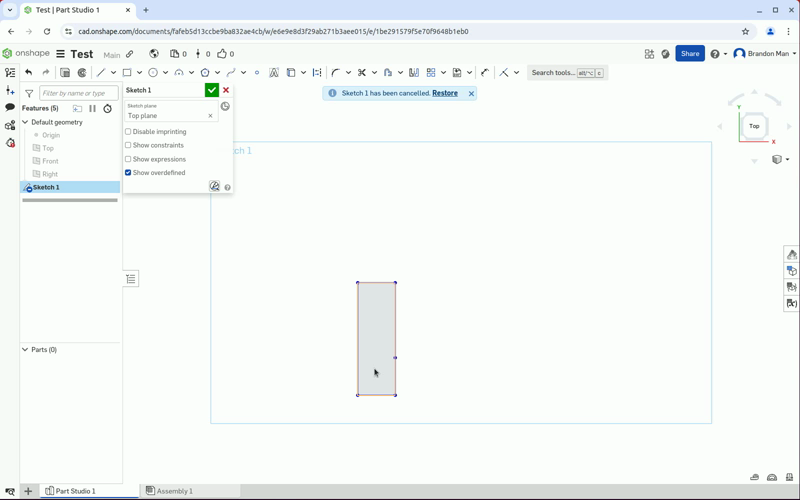
click(374, 368)
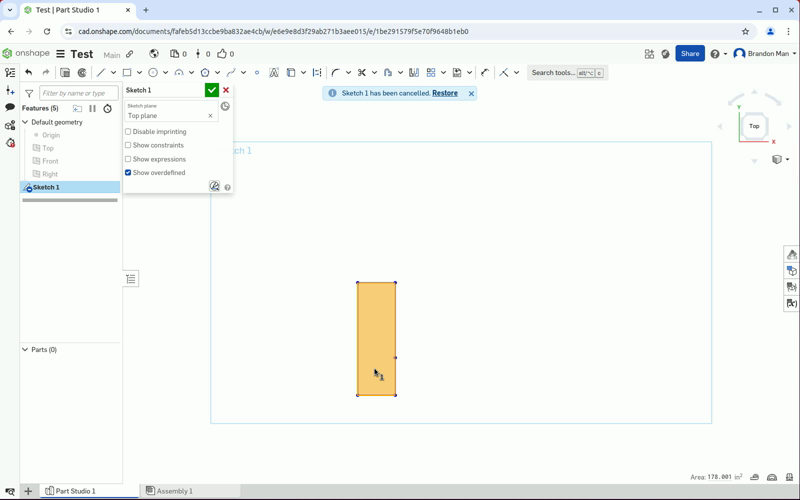
mouse_move(73, 352)
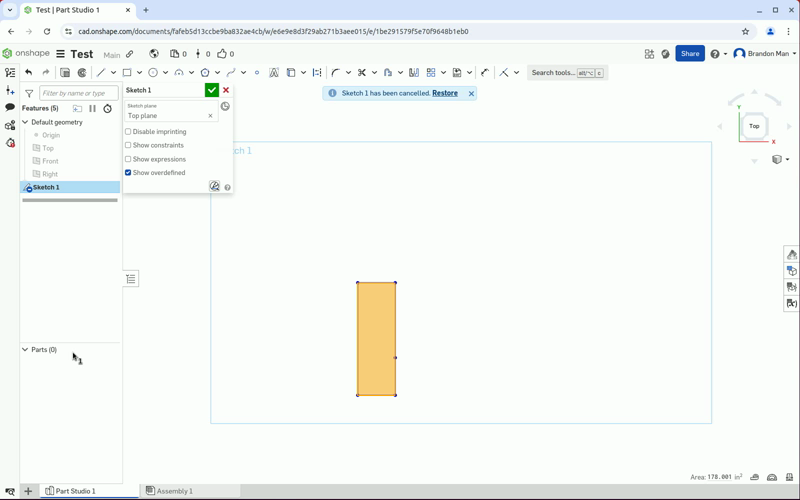
key(shift+y)
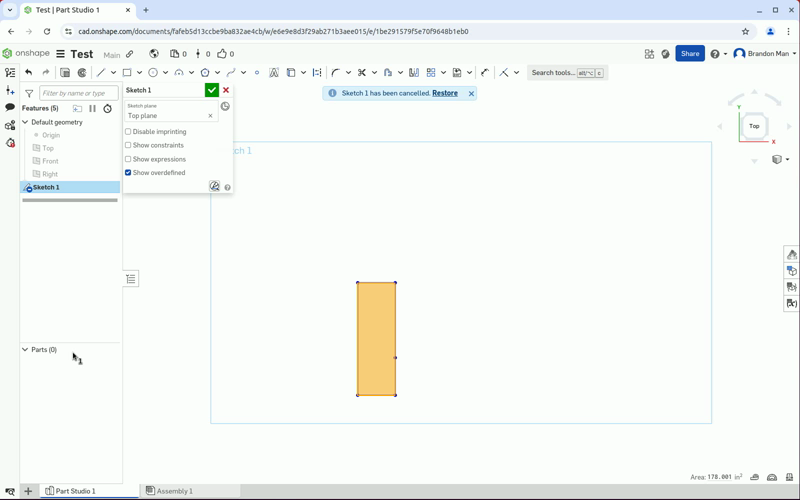
key(shift+e)
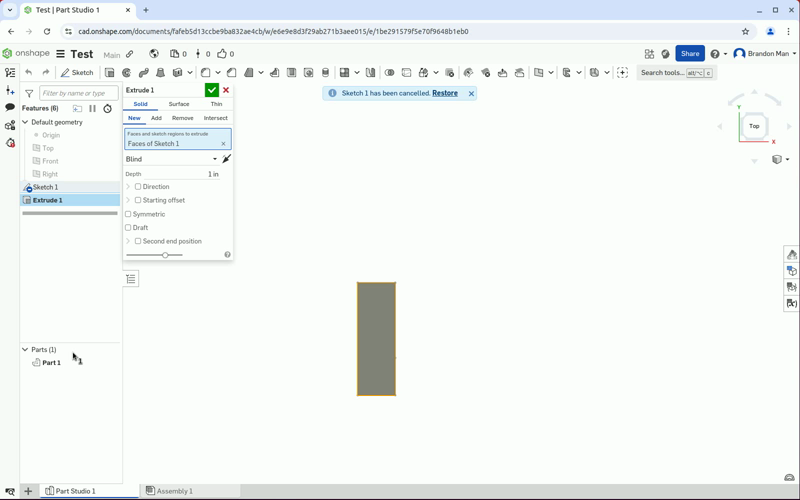
mouse_move(143, 106)
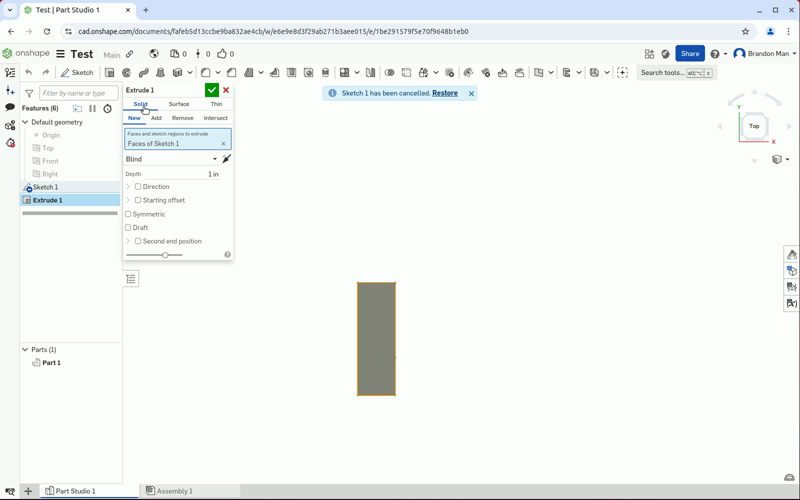
click(143, 106)
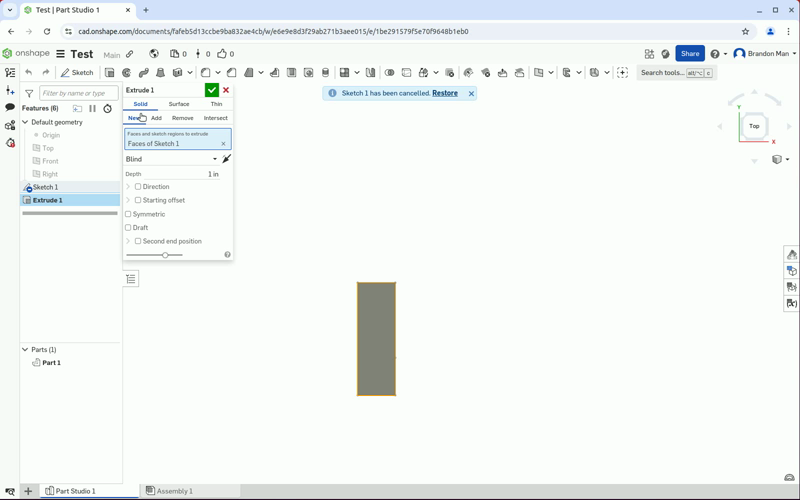
mouse_move(137, 120)
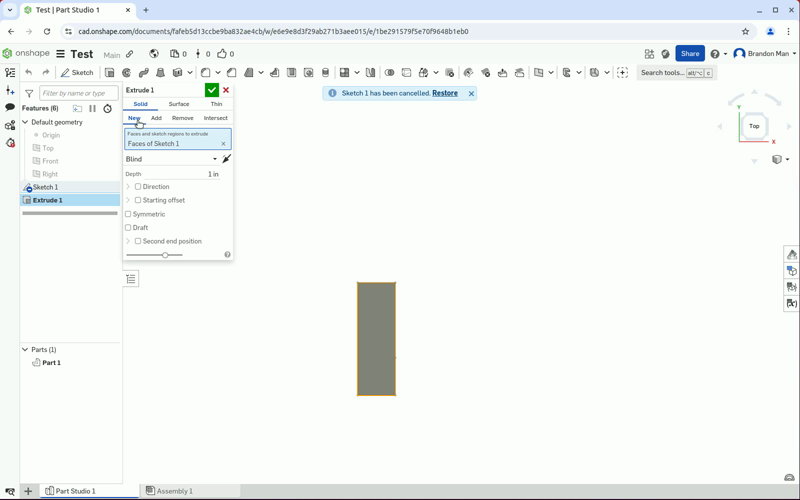
click(137, 120)
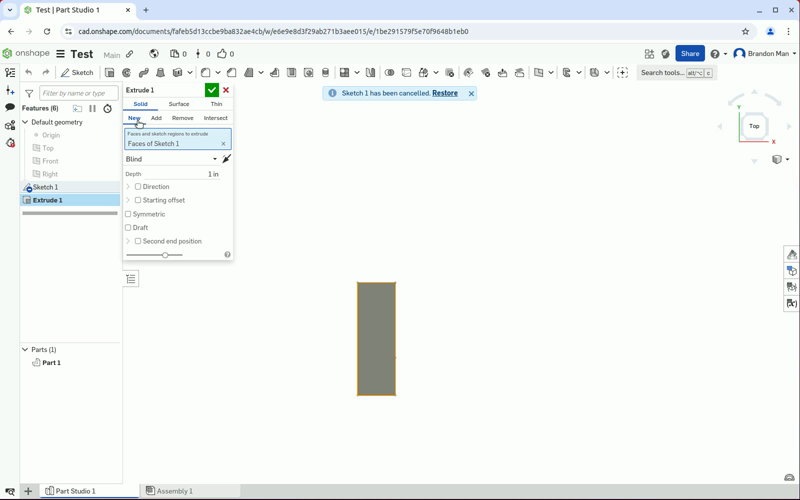
key(tab, 4)
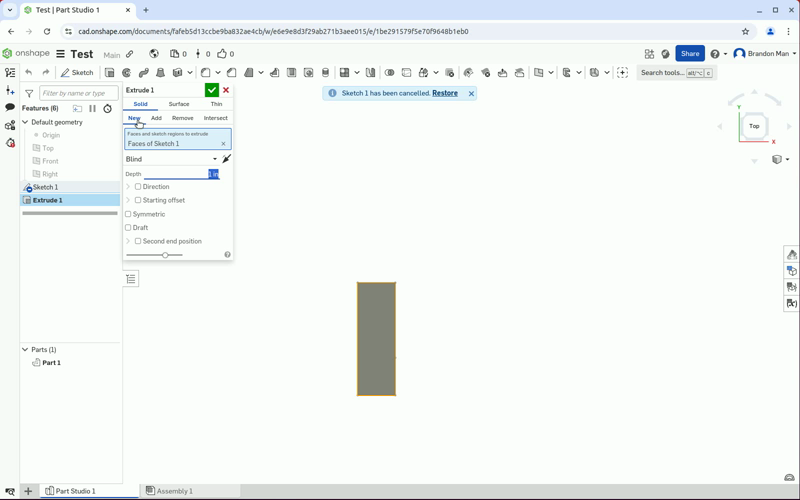
text(7.703)
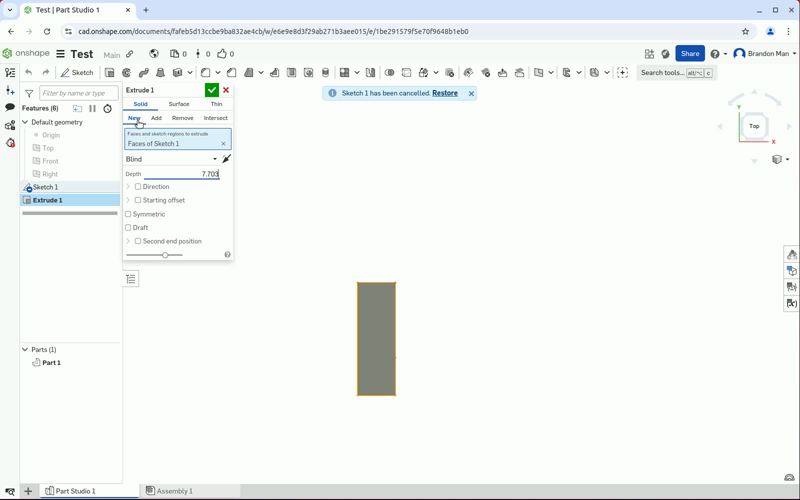
key(enter)
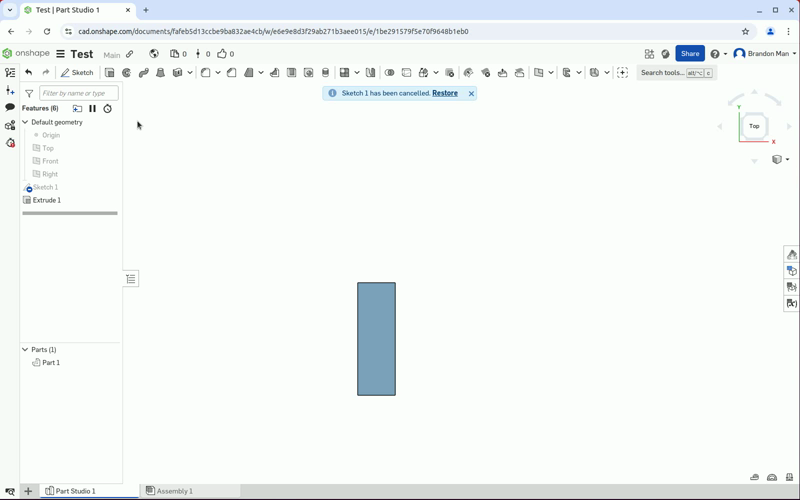
key(shift+h)
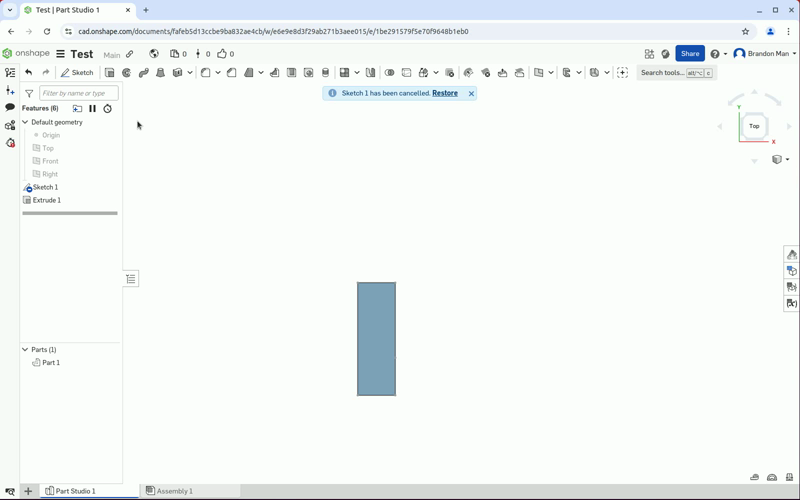
key(shift+h)
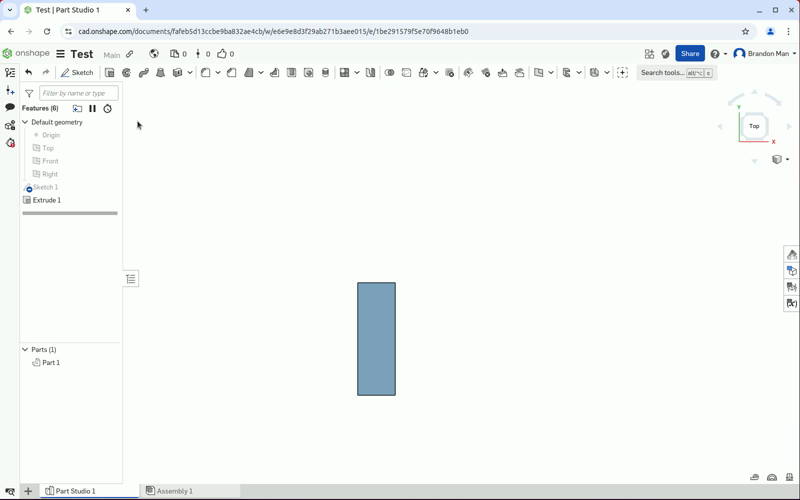
mouse_move(73, 189)
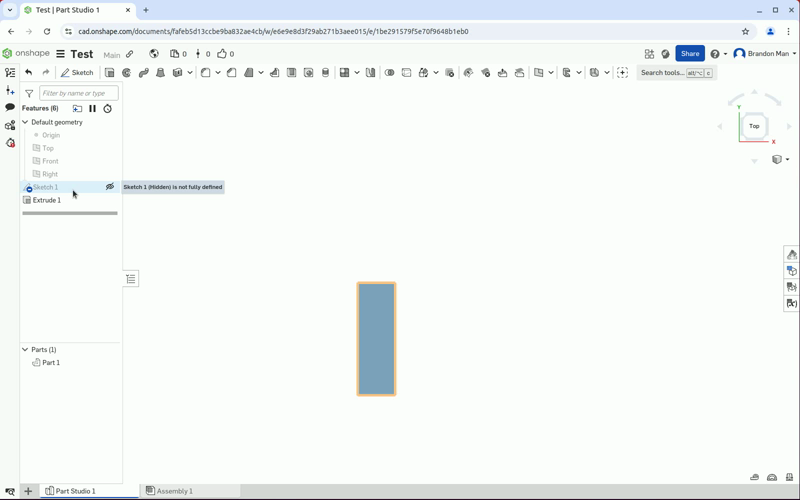
click(73, 189)
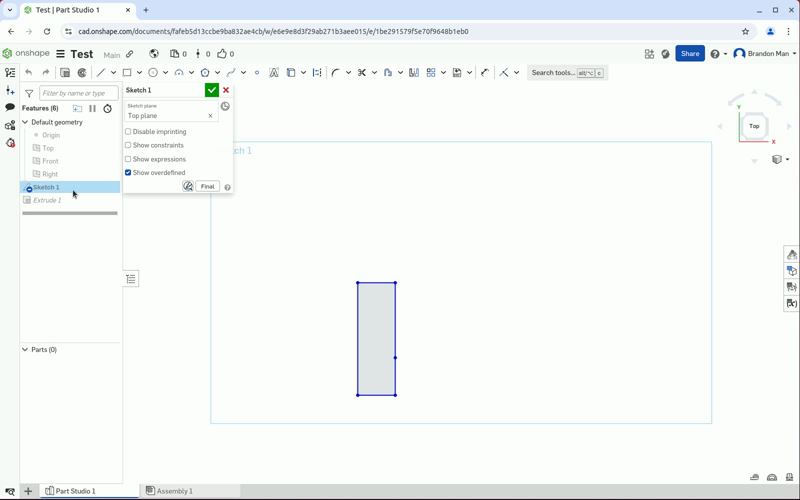
mouse_move(229, 92)
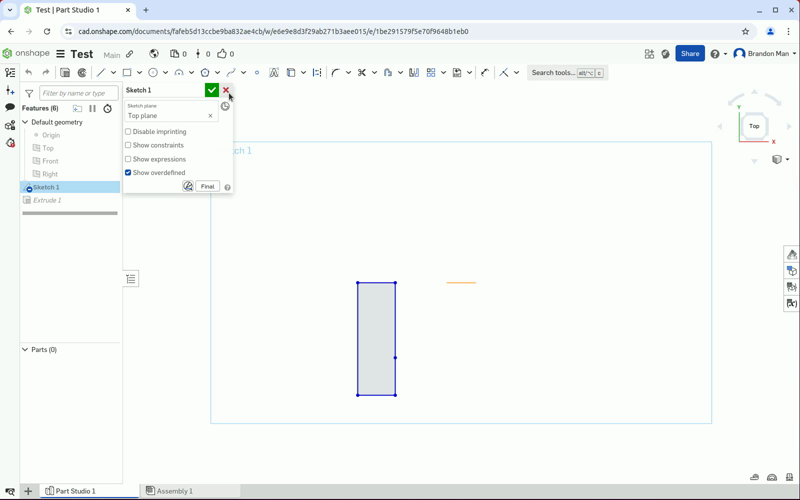
click(229, 92)
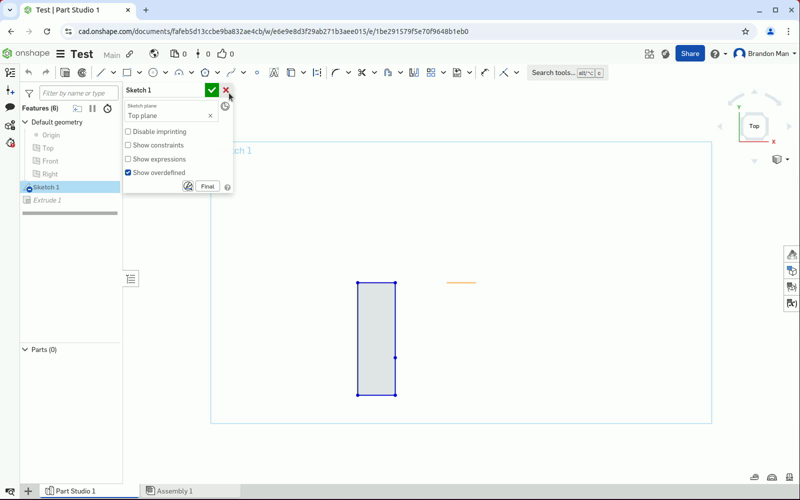
key(shift+s)
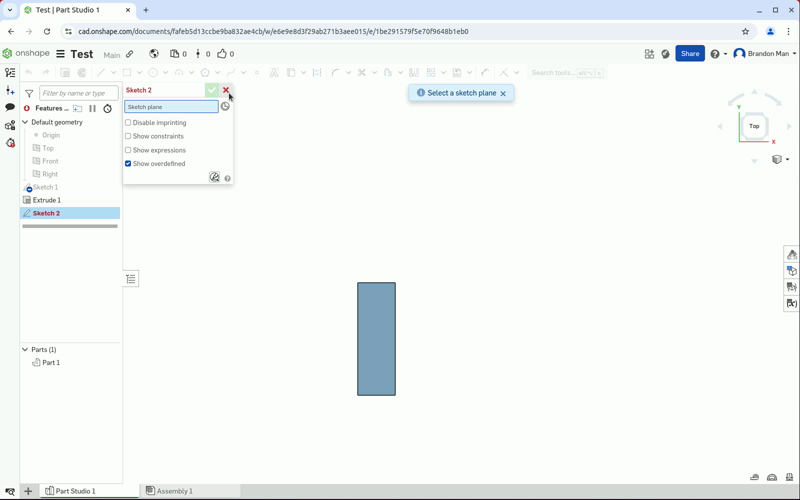
mouse_move(73, 150)
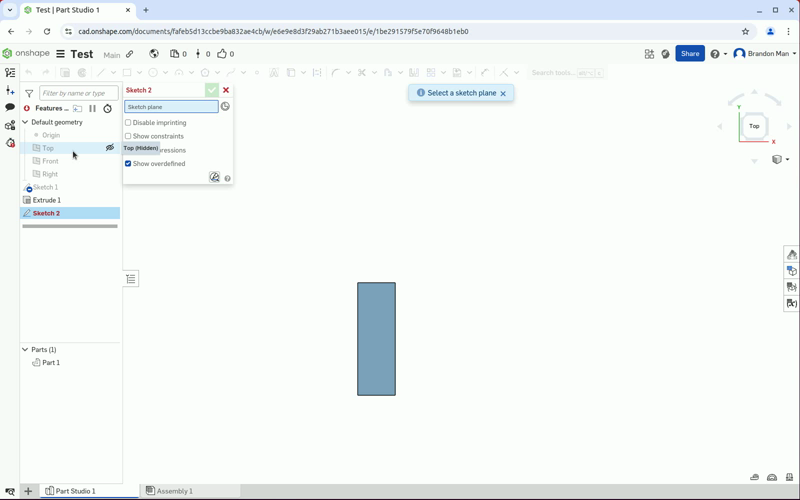
click(73, 150)
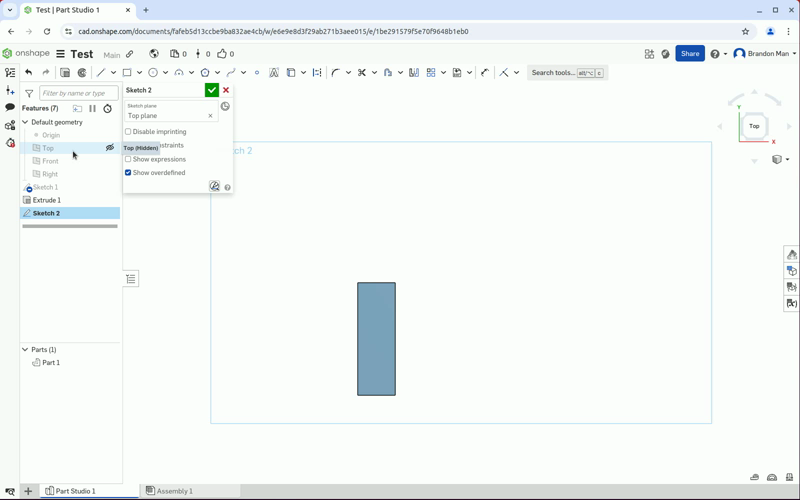
mouse_move(73, 352)
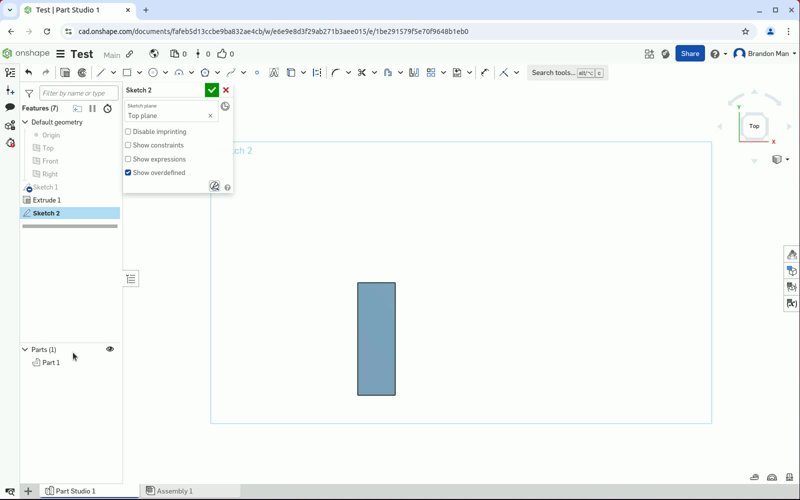
key(y)
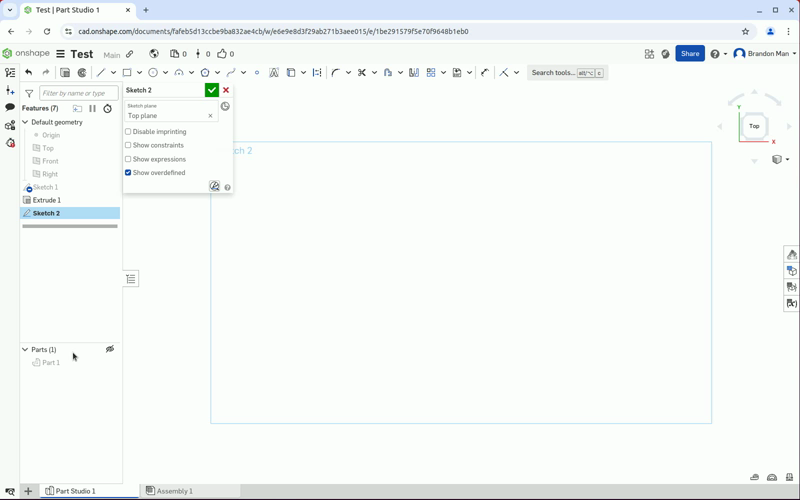
key(l)
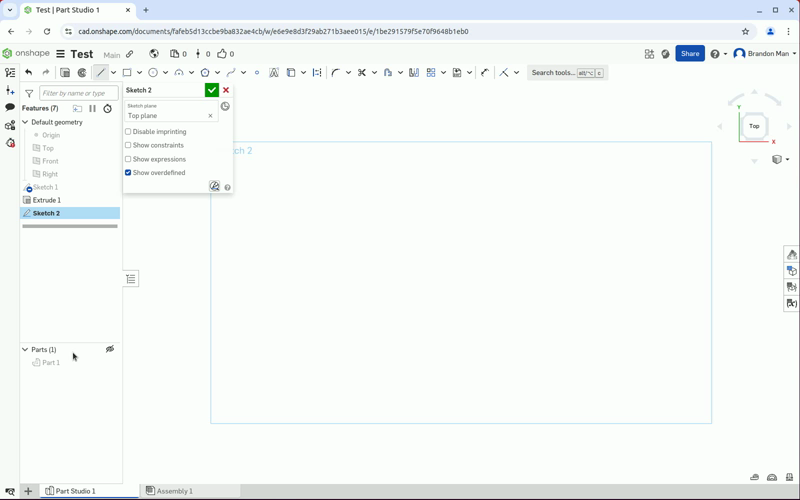
key_down(shift)
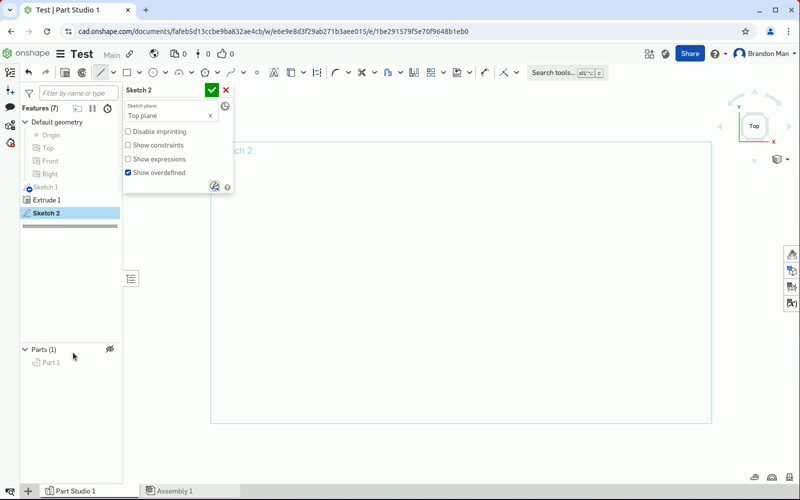
mouse_move(395, 357)
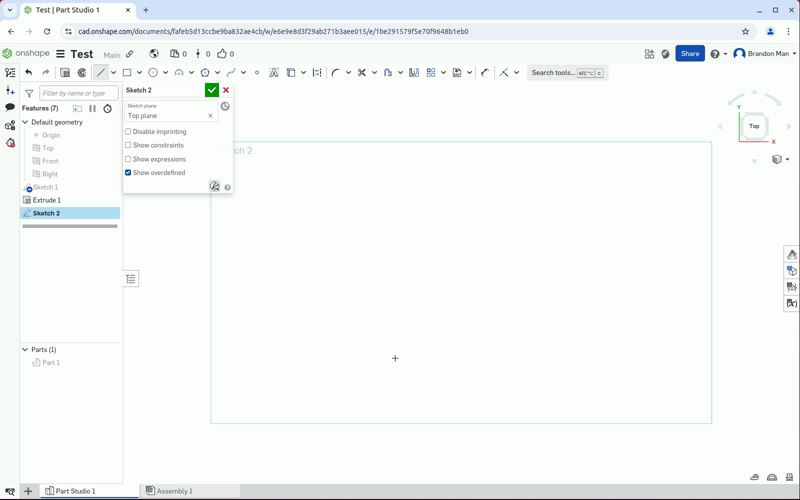
click(395, 357)
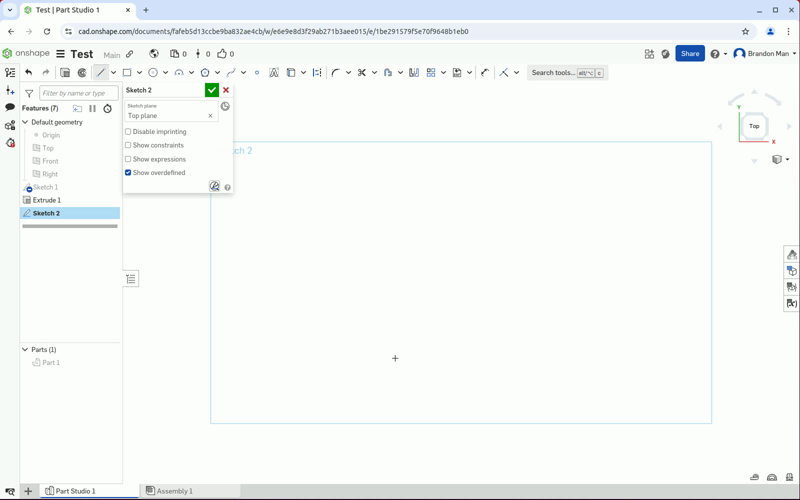
key_up(shift)
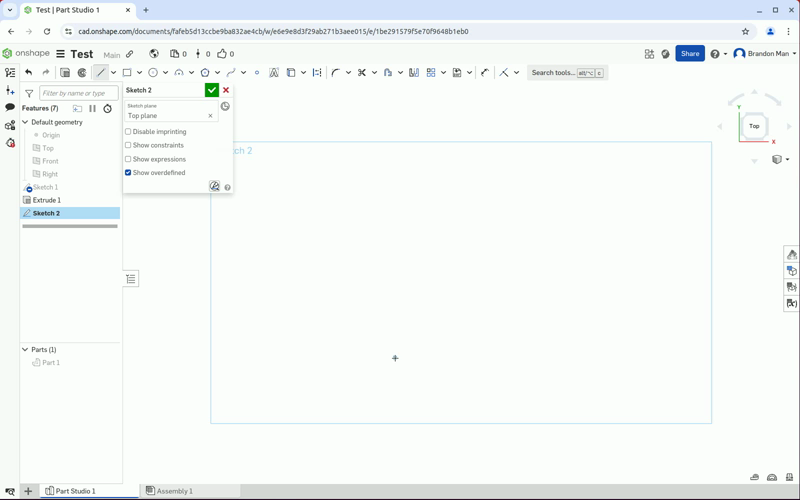
key_down(shift)
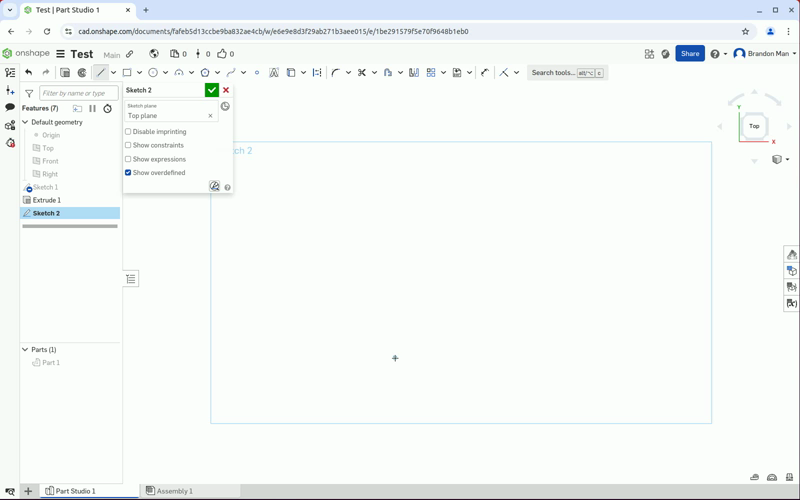
mouse_move(425, 357)
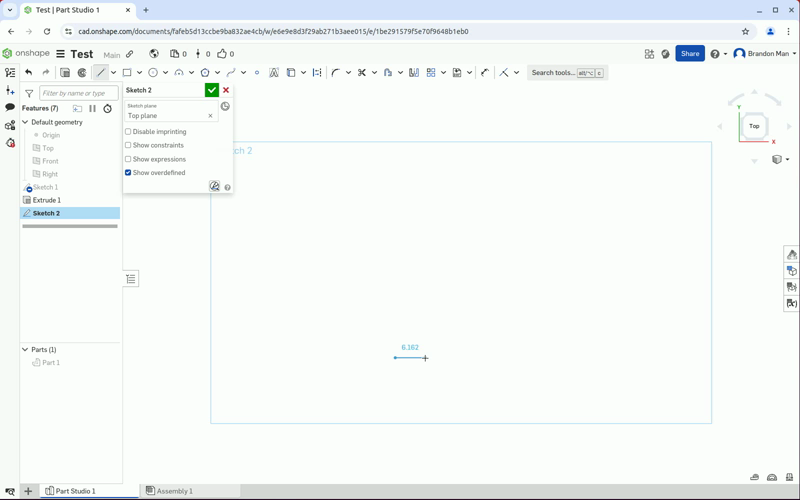
mouse_move(433, 357)
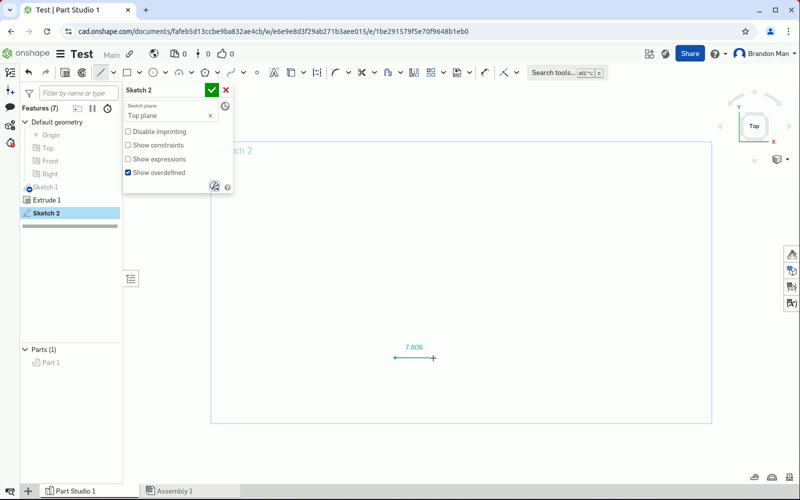
click(433, 357)
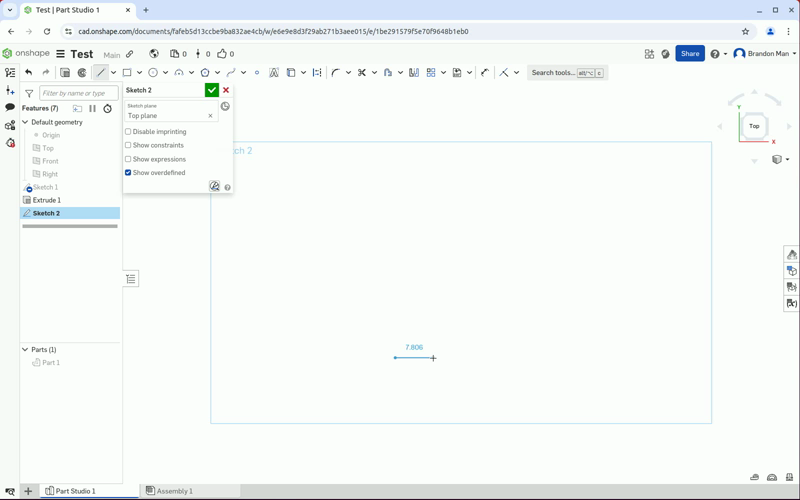
key_up(shift)
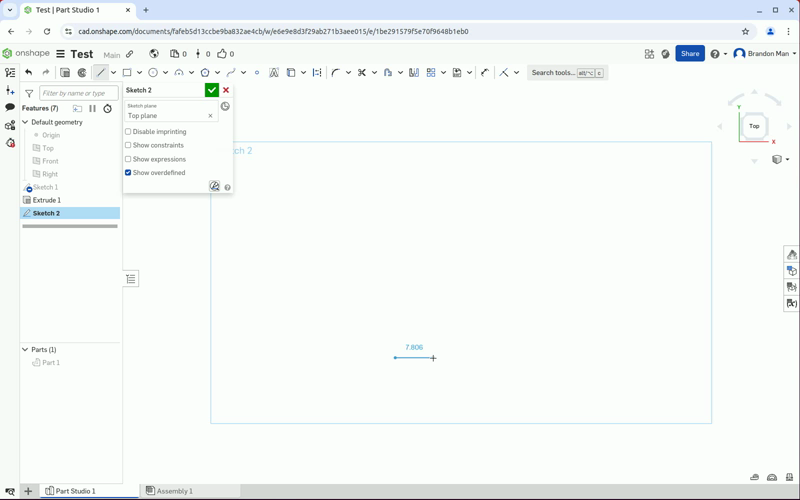
key_down(shift)
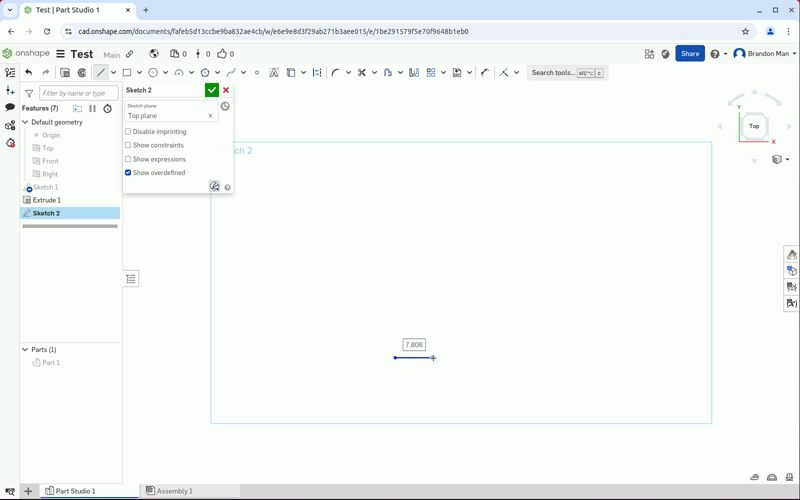
mouse_move(433, 282)
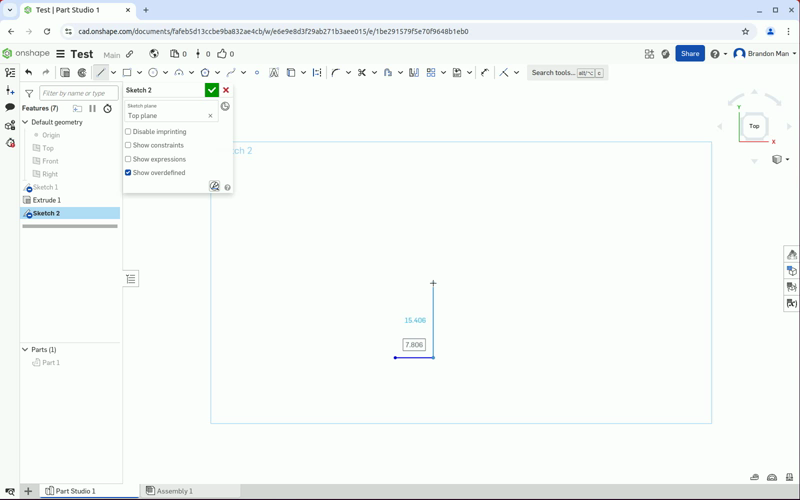
click(433, 282)
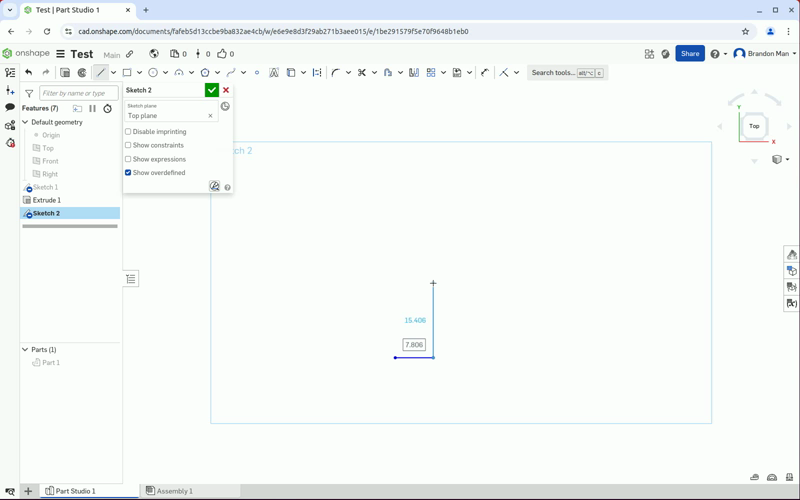
key_up(shift)
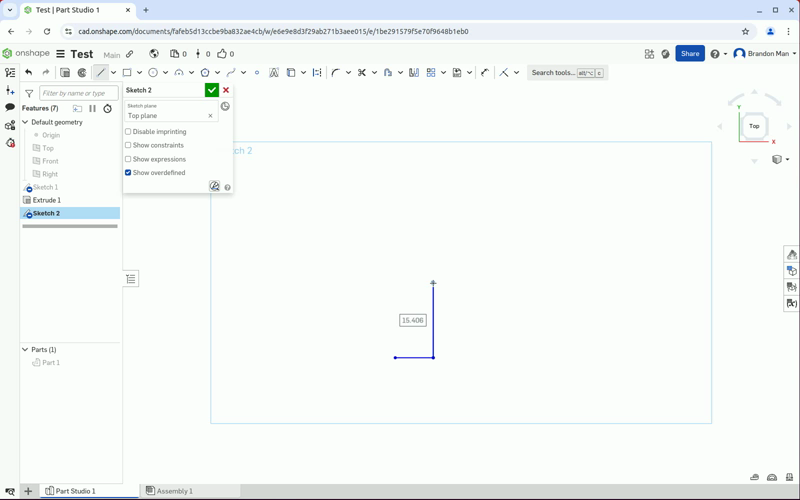
key_down(shift)
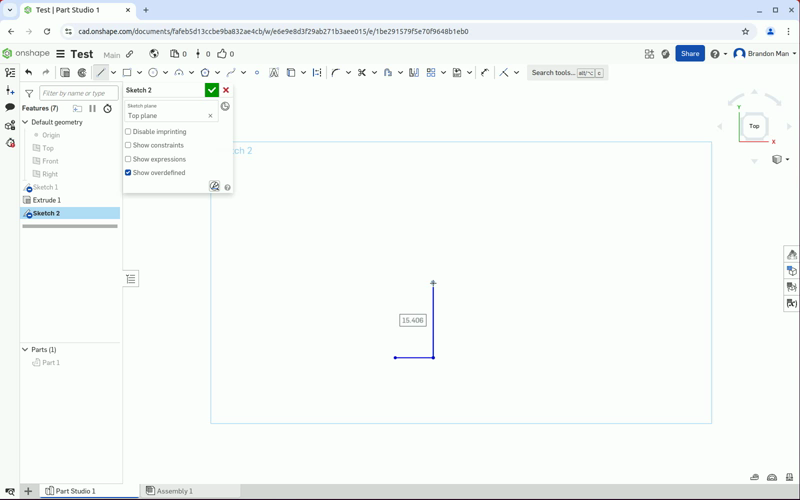
mouse_move(463, 282)
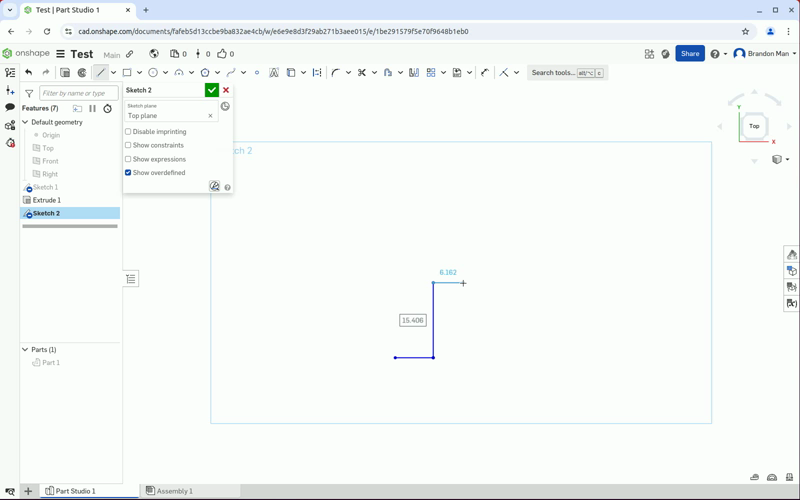
mouse_move(395, 282)
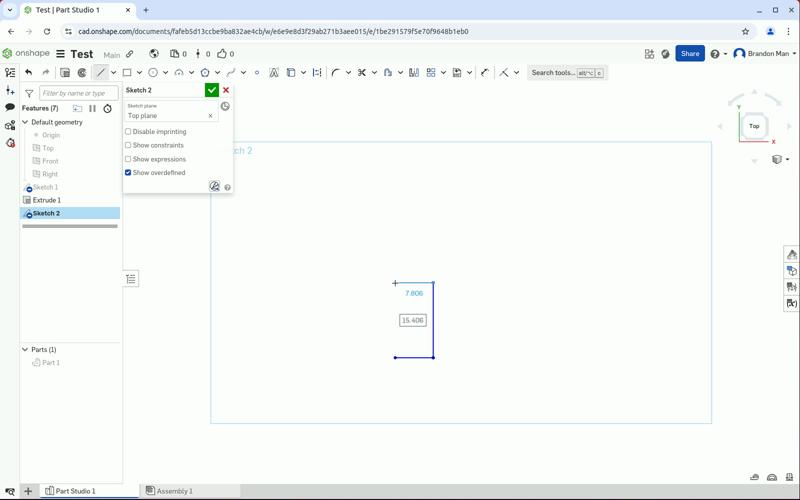
click(395, 282)
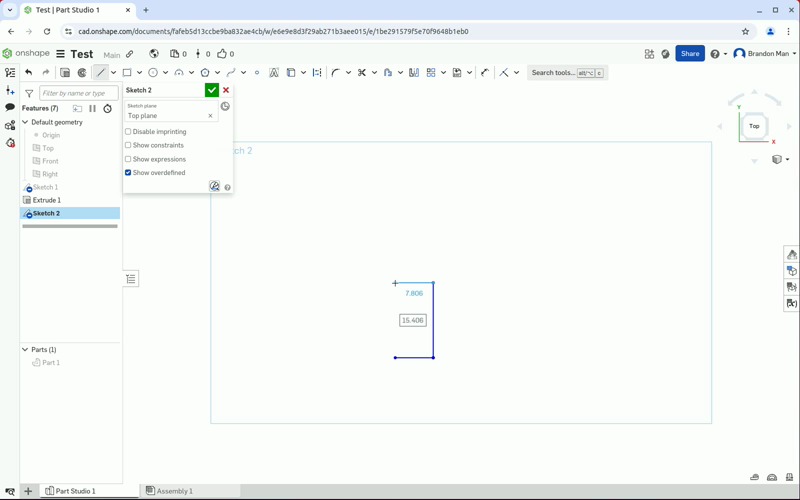
key_up(shift)
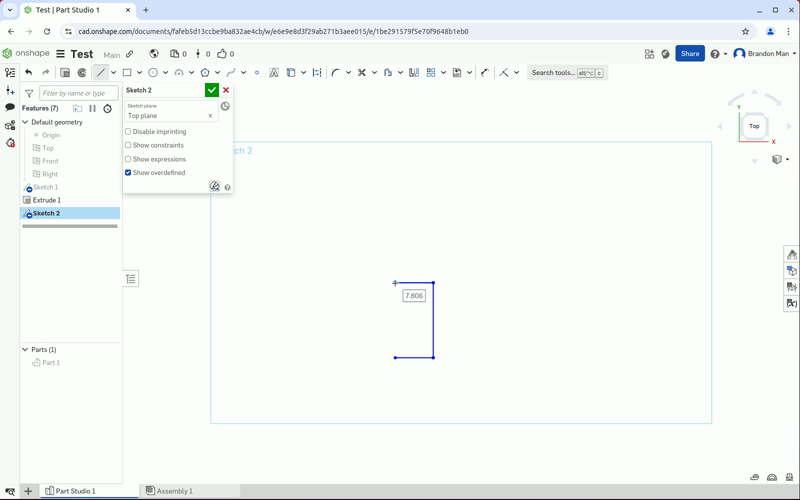
key_down(shift)
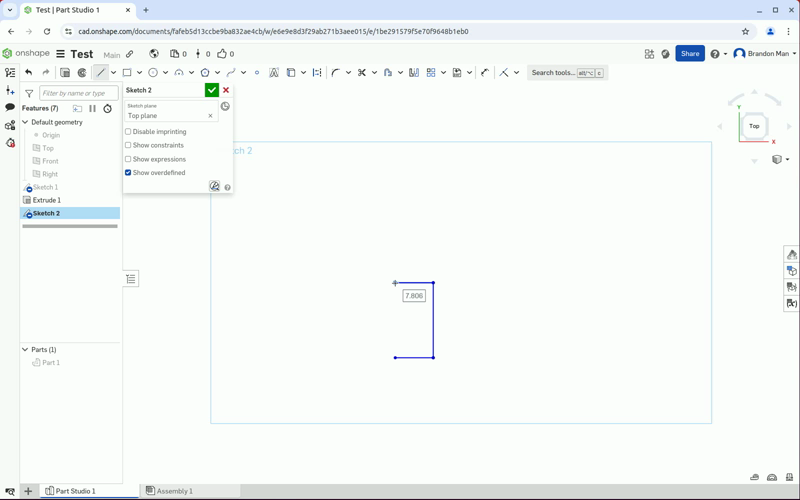
mouse_move(395, 357)
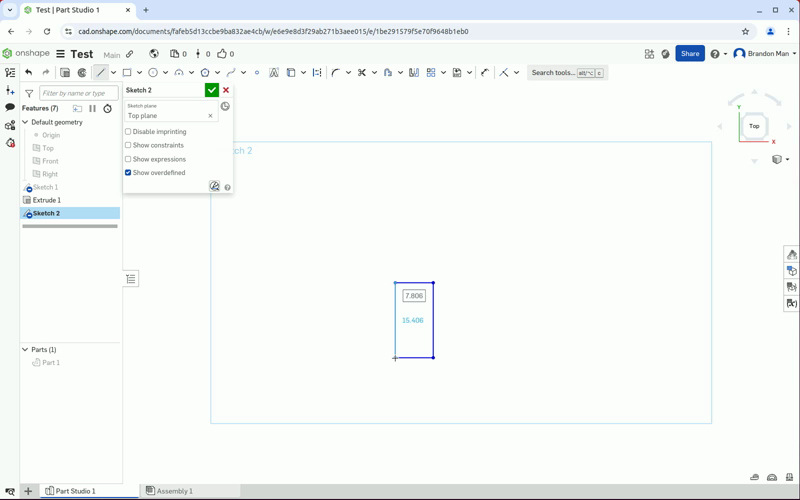
key_up(shift)
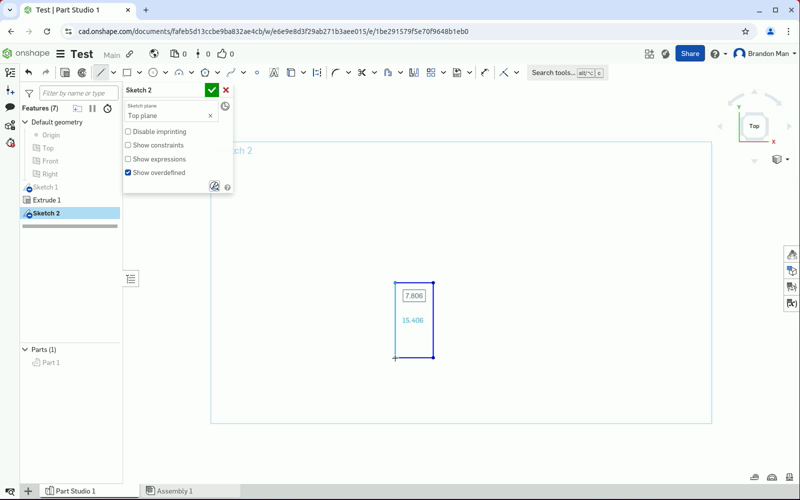
click(395, 357)
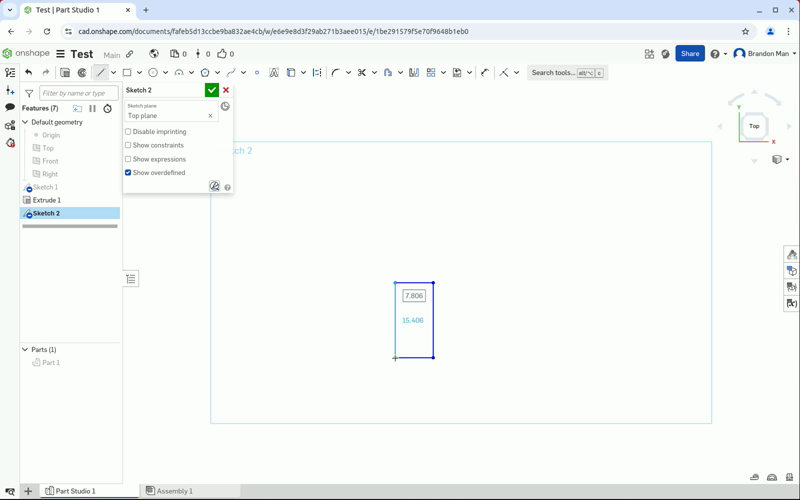
key(esc)
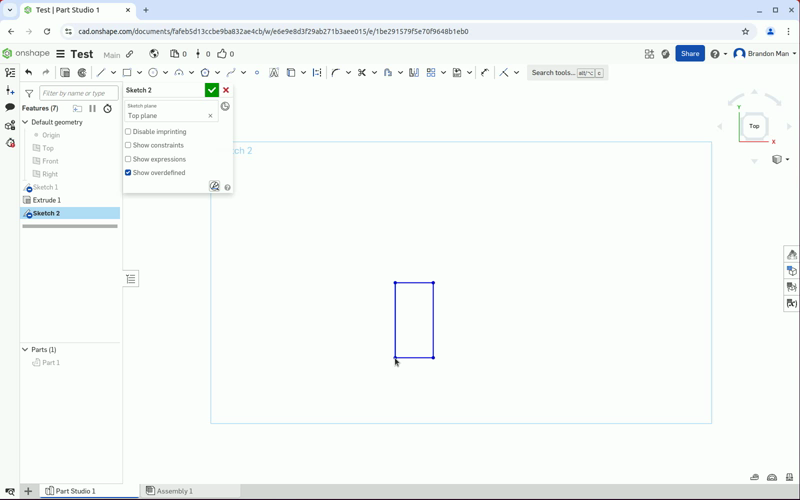
mouse_move(407, 294)
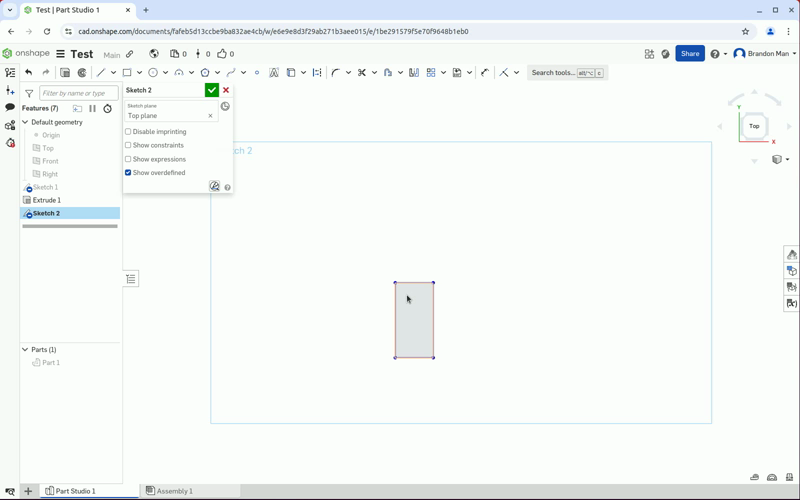
click(407, 294)
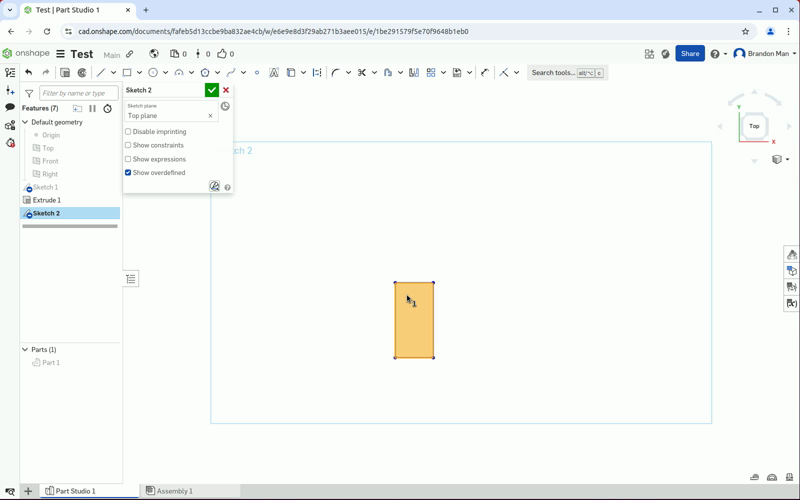
mouse_move(73, 352)
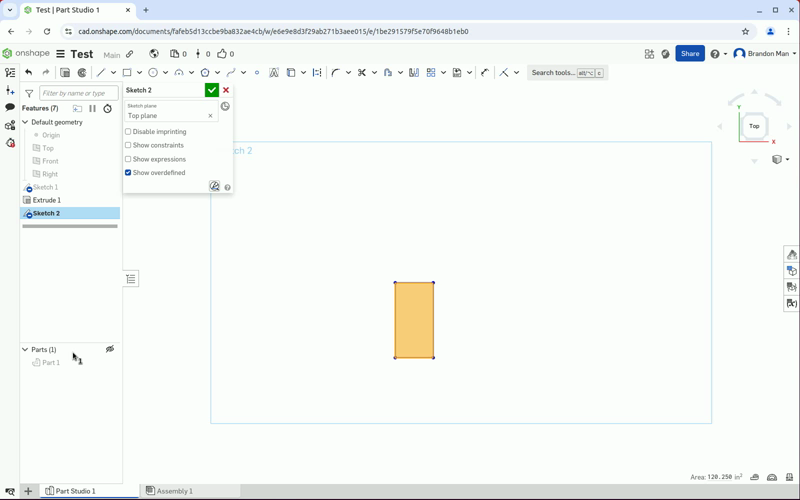
key(shift+y)
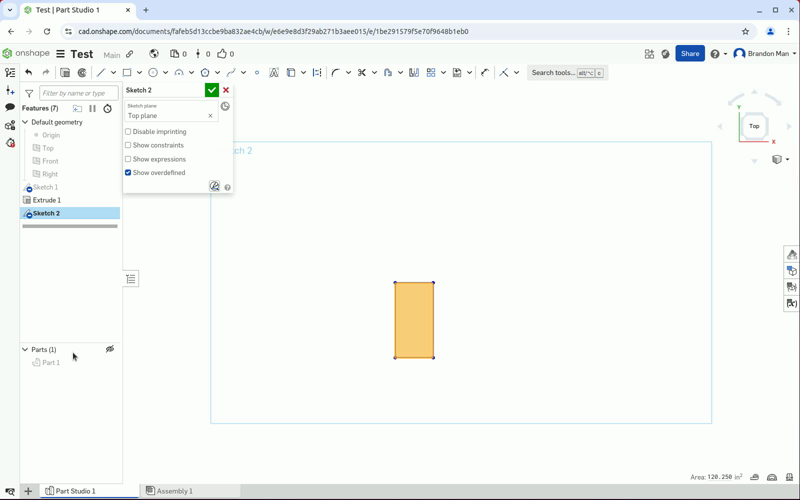
key(shift+e)
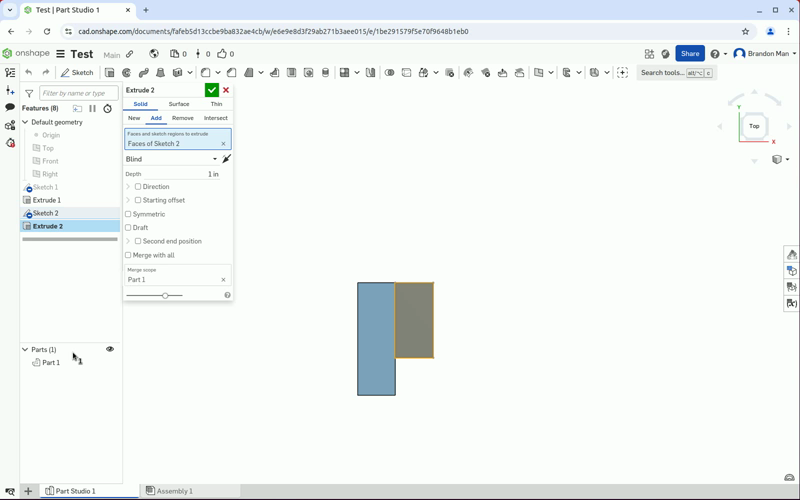
mouse_move(143, 106)
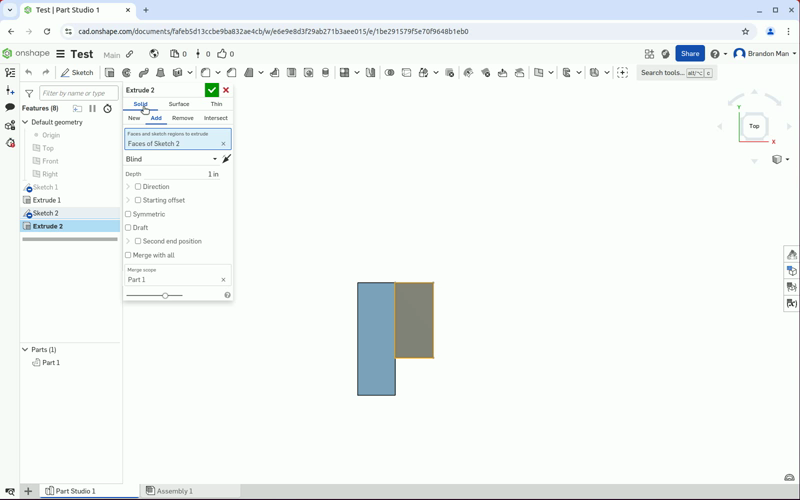
click(143, 106)
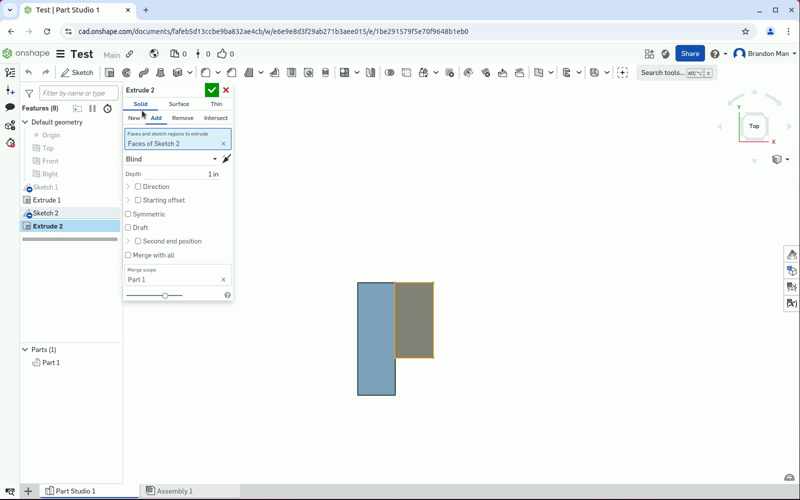
mouse_move(137, 120)
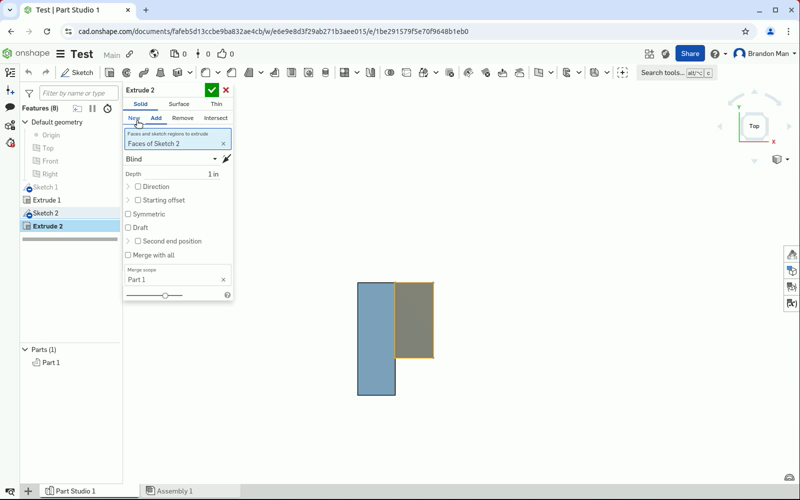
click(137, 120)
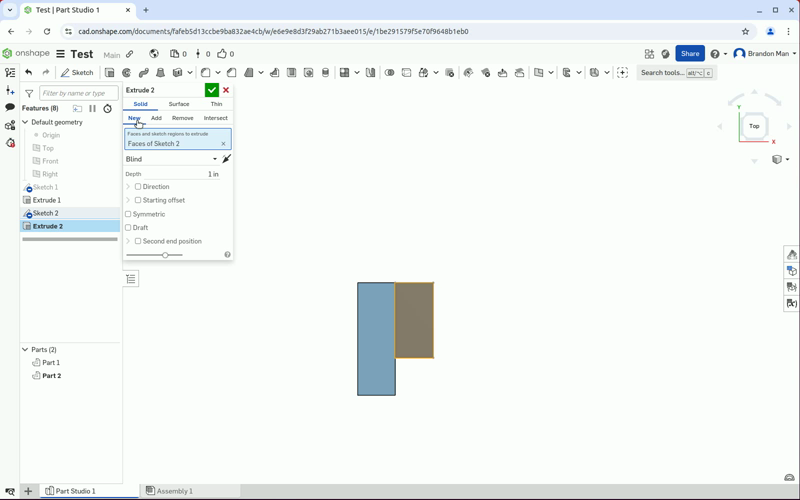
key(tab, 4)
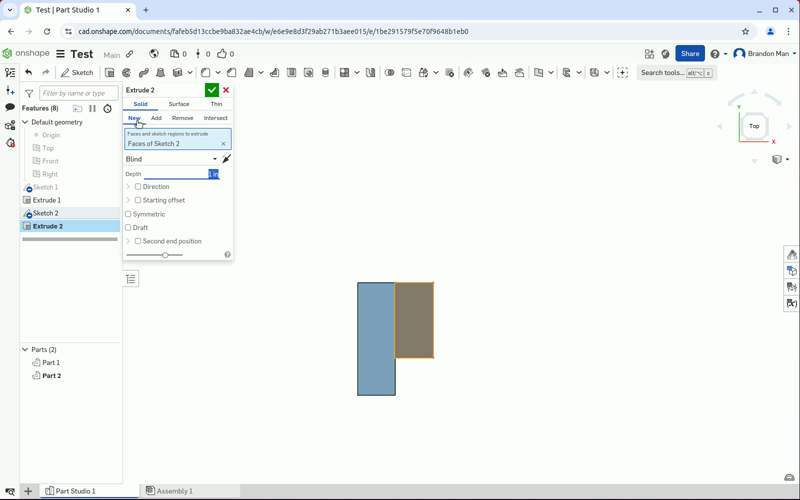
text(7.703)
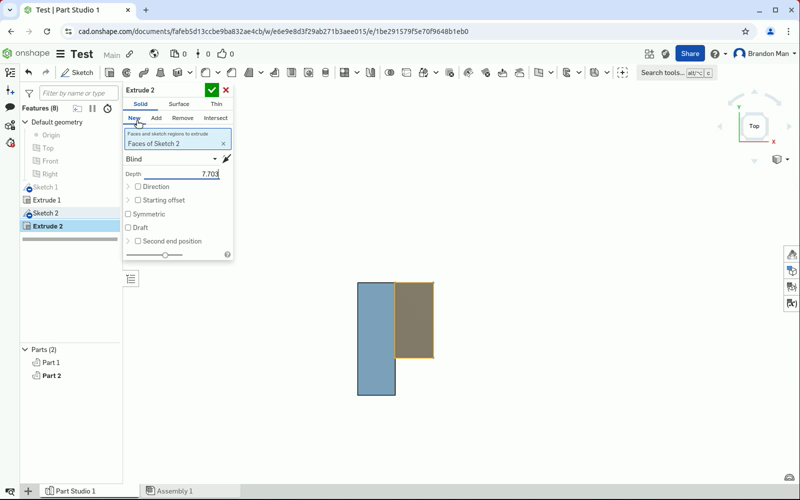
key(enter)
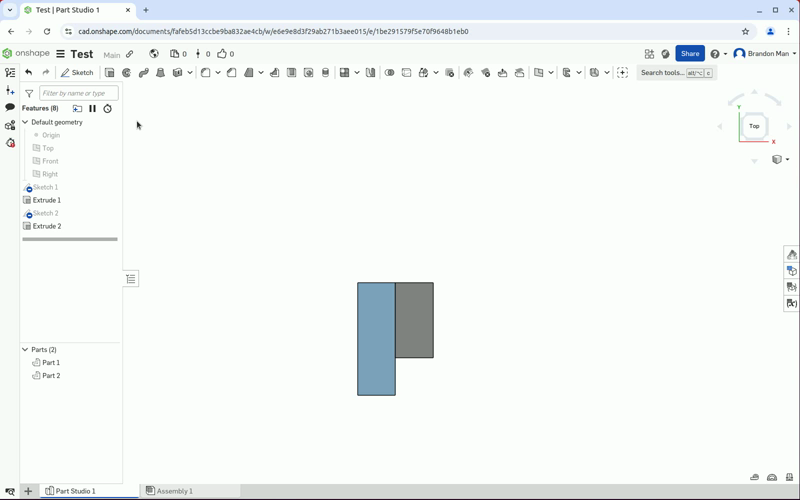
key(shift+h)
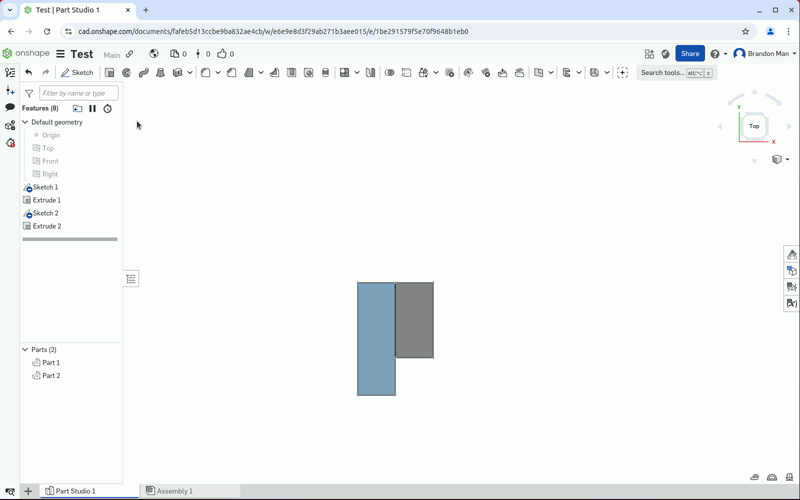
key(shift+h)
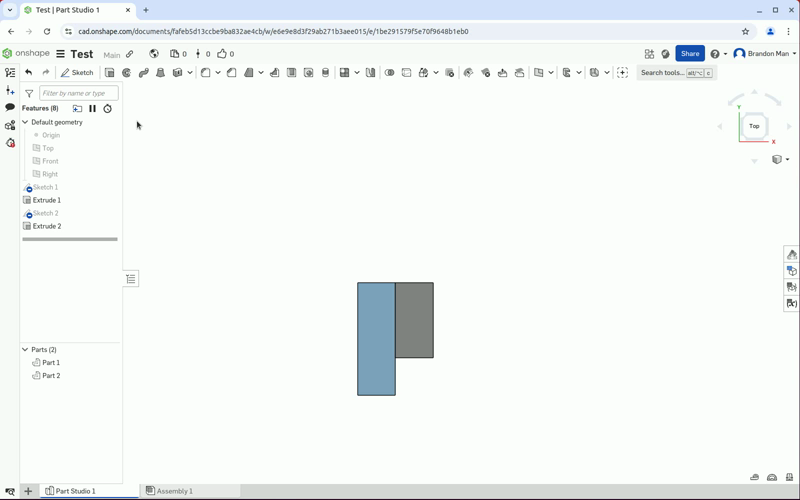
mouse_move(73, 189)
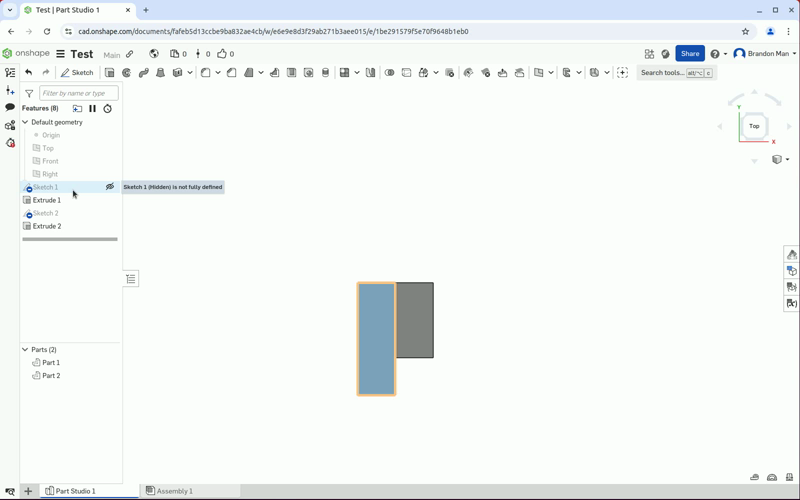
click(73, 189)
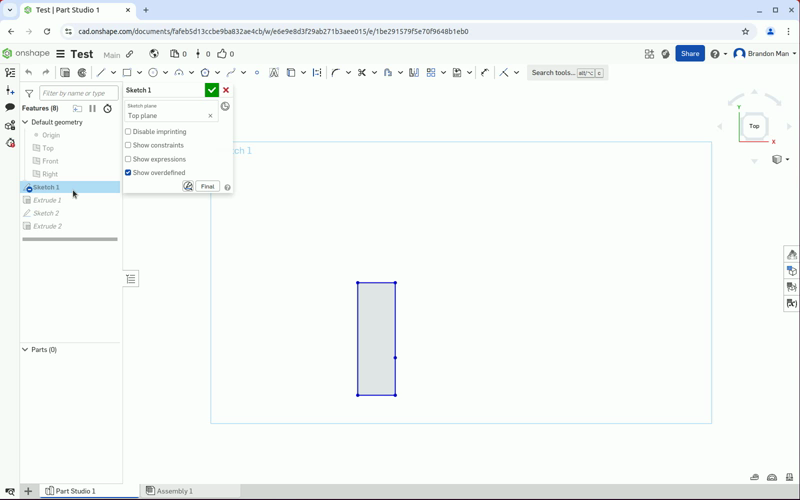
mouse_move(229, 92)
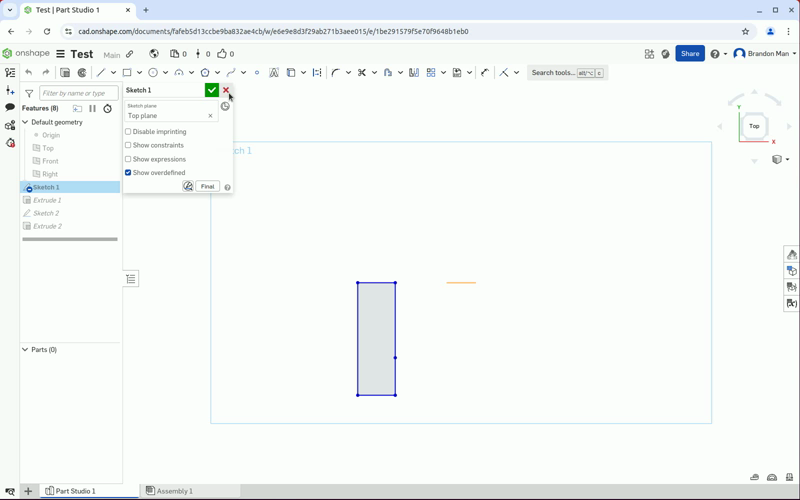
click(229, 92)
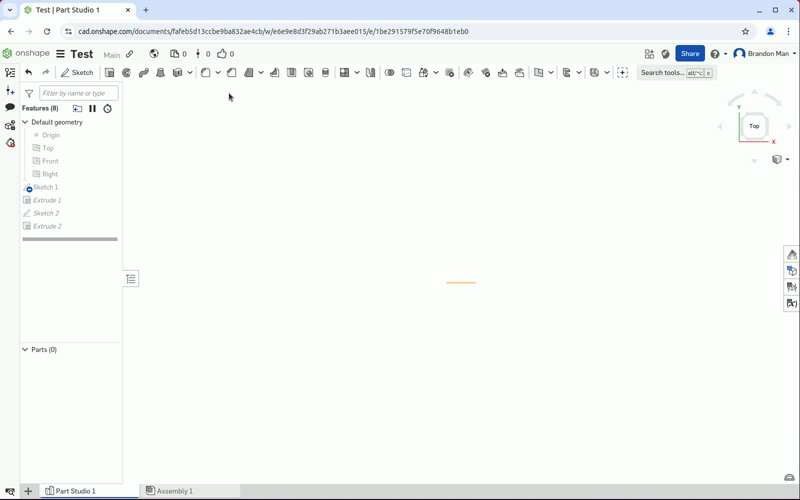
mouse_move(541, 75)
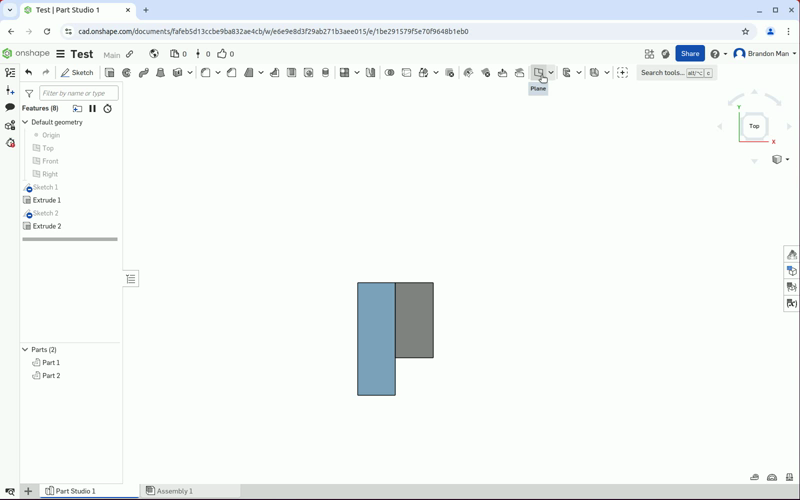
click(541, 75)
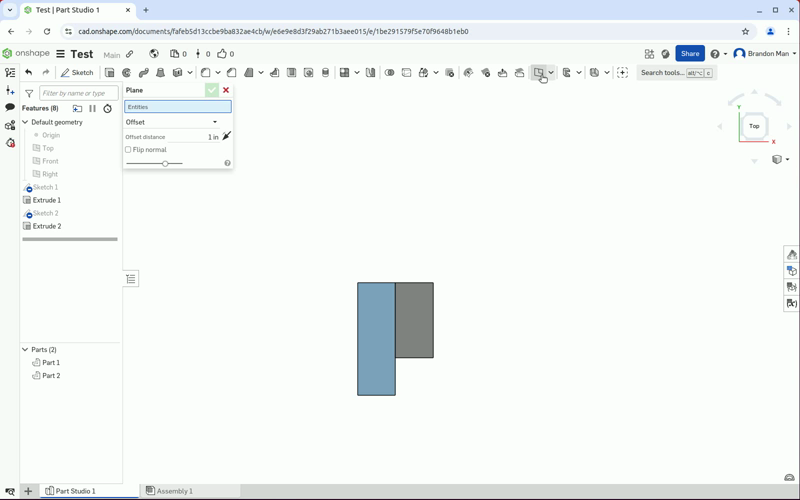
mouse_move(73, 150)
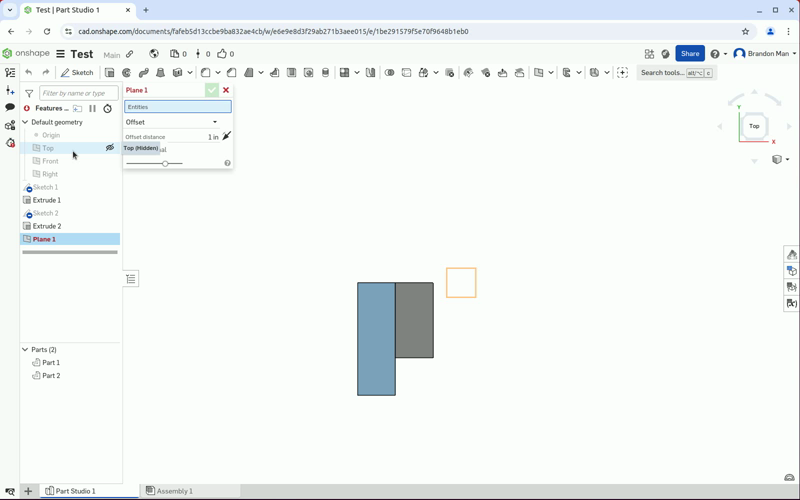
click(73, 150)
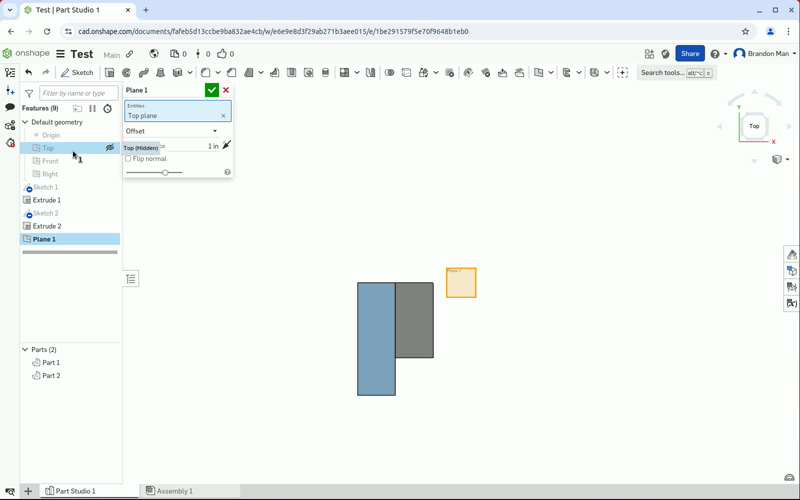
key(tab, 2)
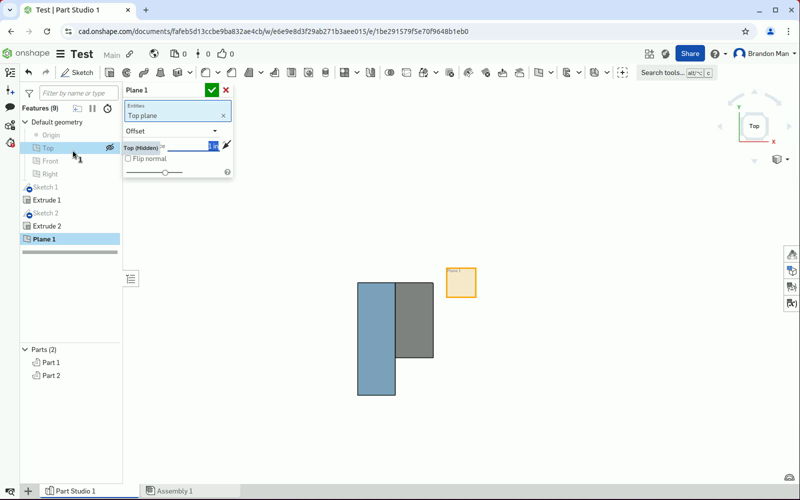
text(7.703)
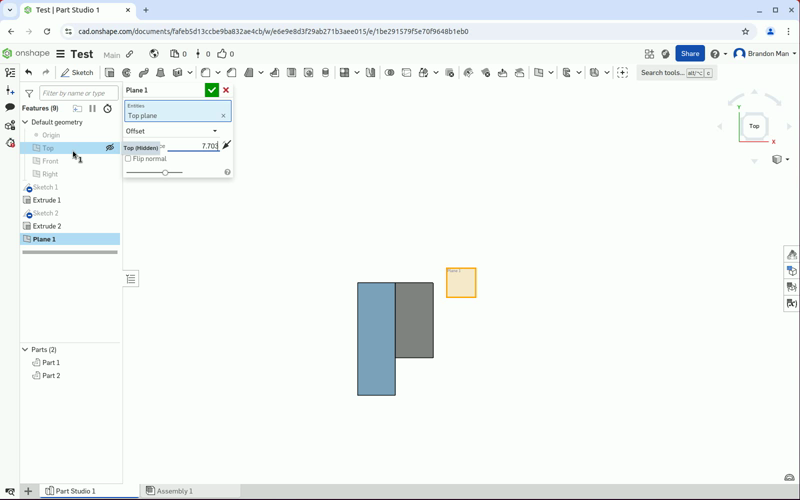
key(enter, 2)
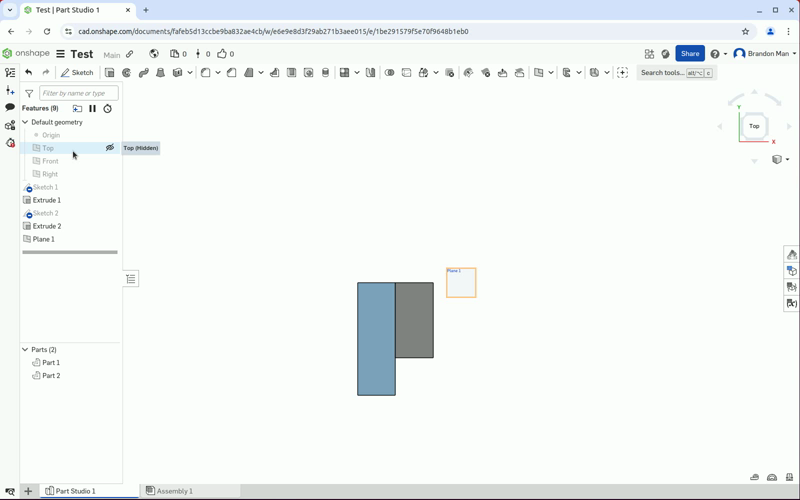
key(shift+s)
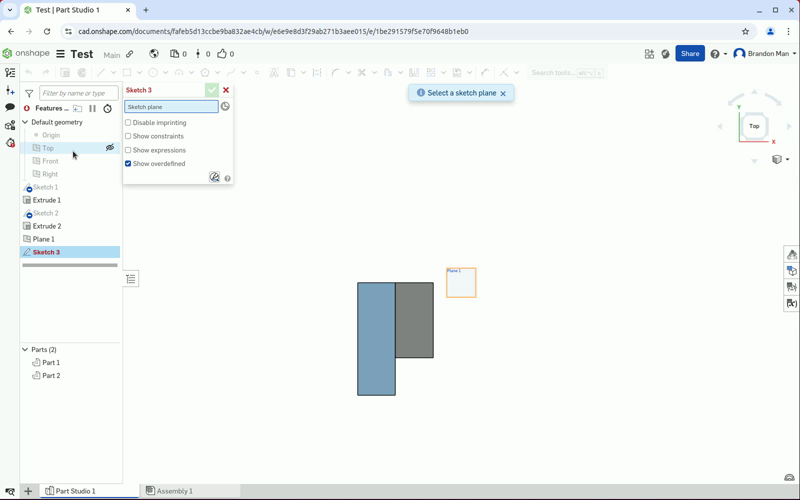
mouse_move(73, 241)
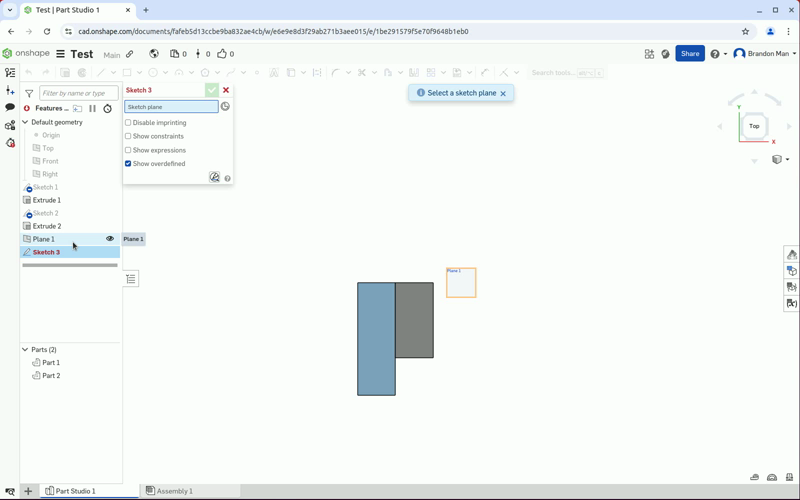
click(73, 241)
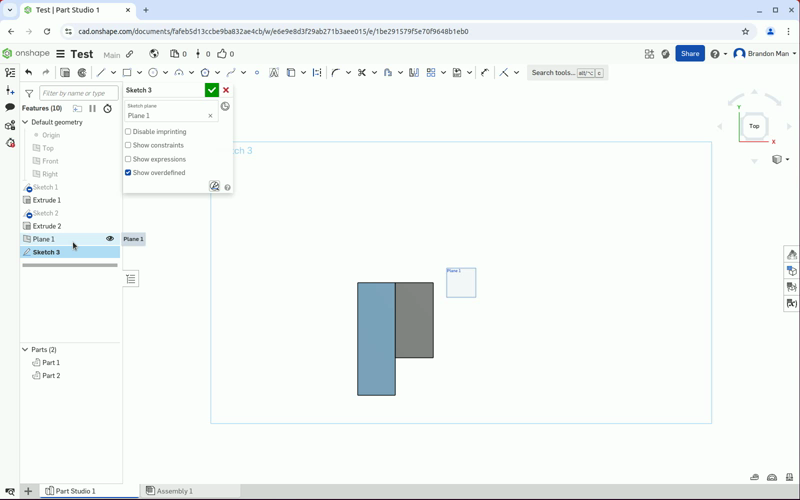
mouse_move(73, 352)
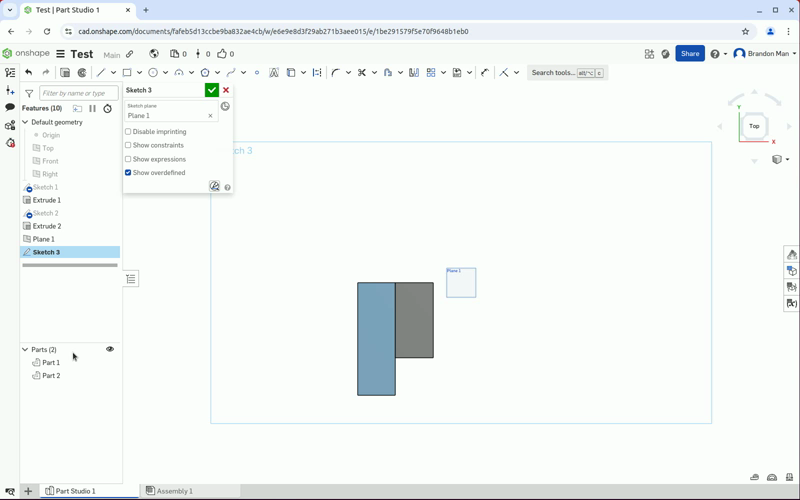
key(y)
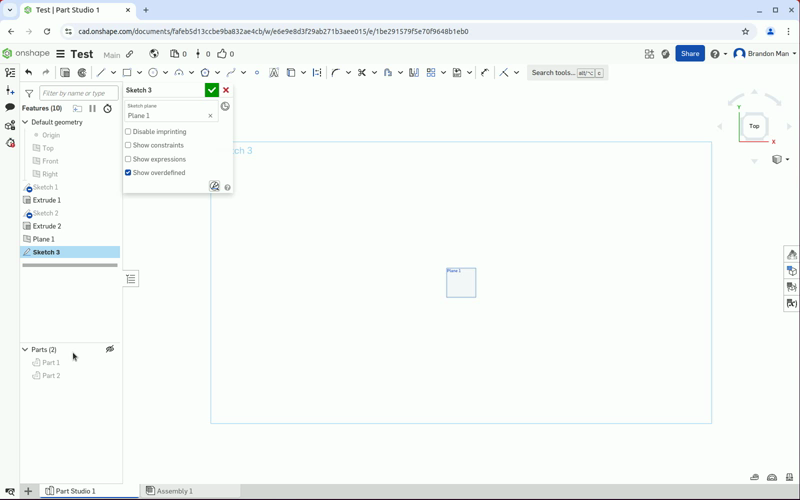
key(l)
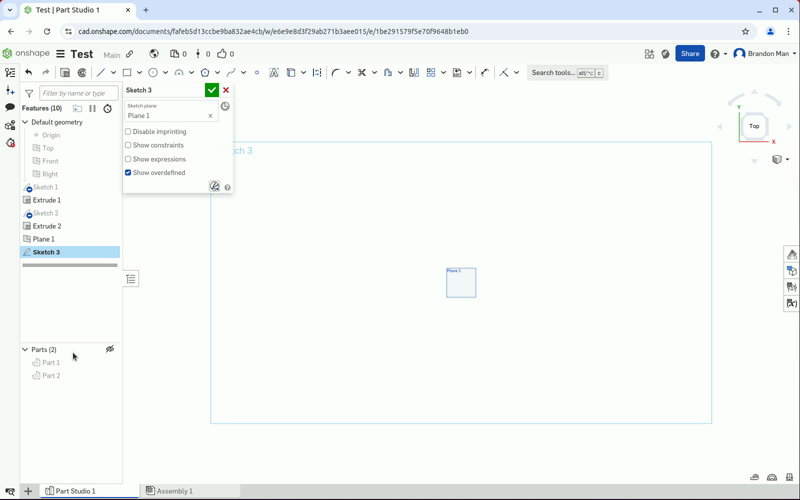
key_down(shift)
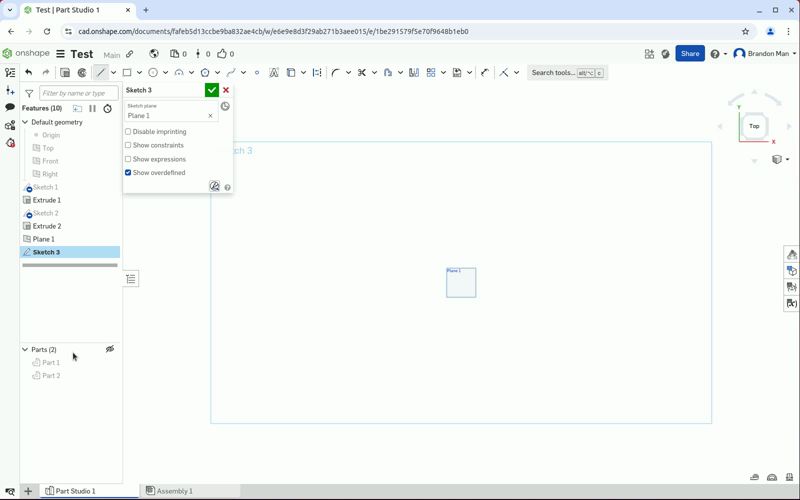
mouse_move(357, 357)
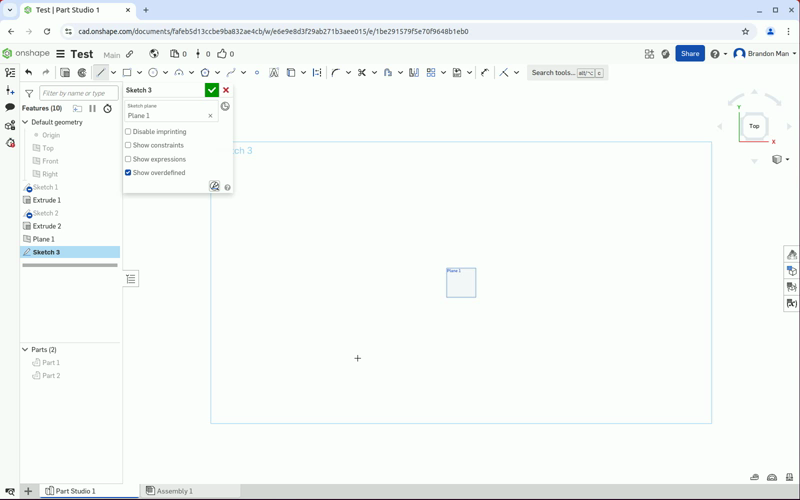
click(357, 357)
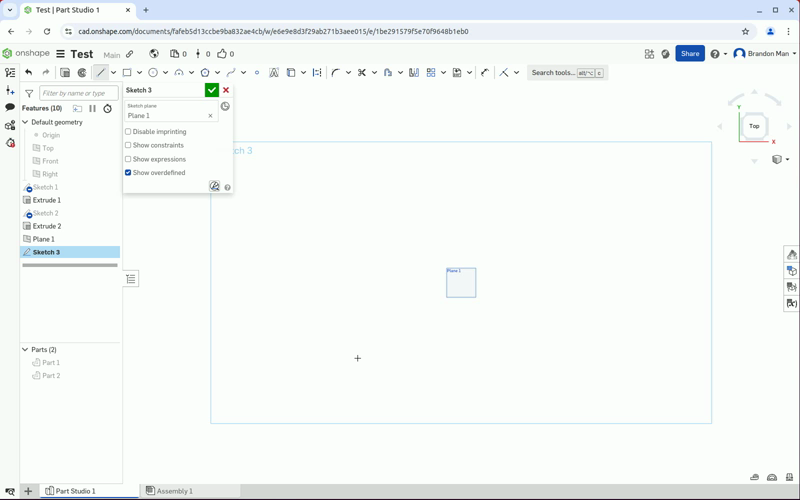
key_up(shift)
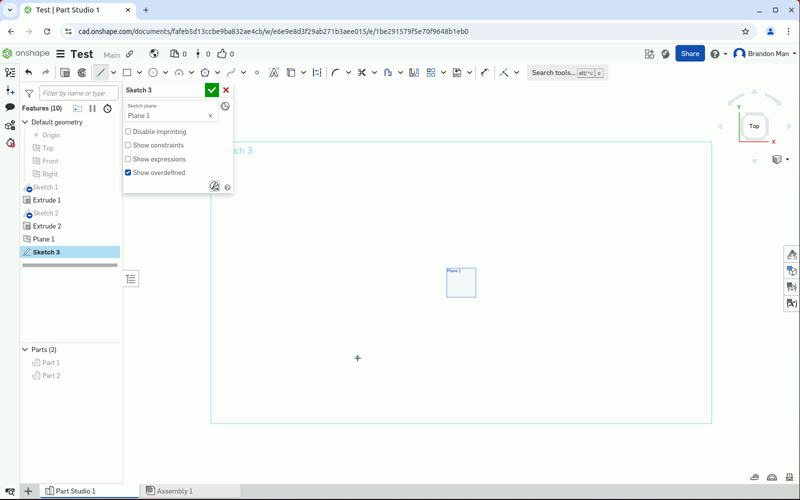
key_down(shift)
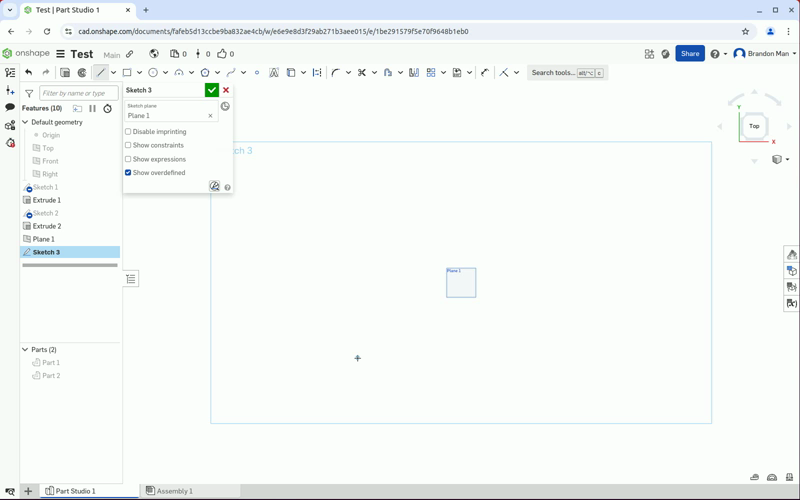
mouse_move(387, 357)
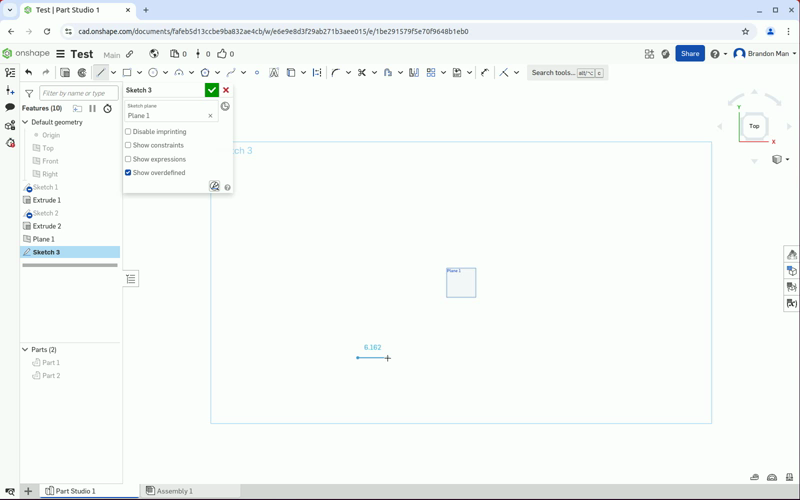
mouse_move(395, 357)
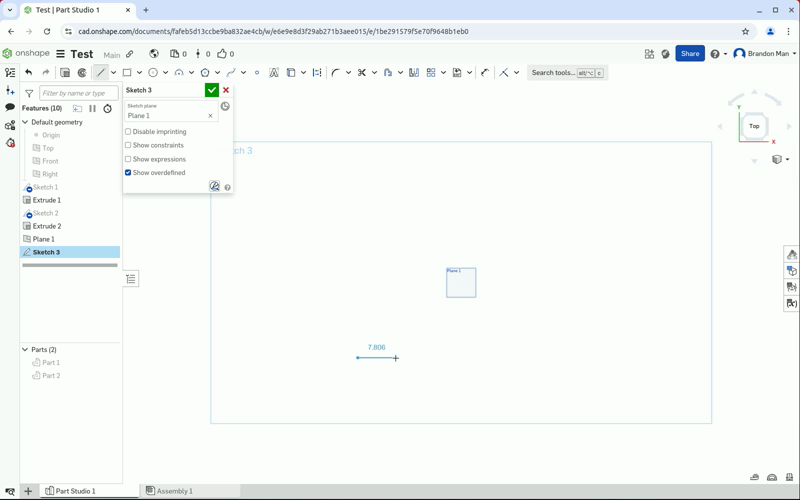
click(395, 357)
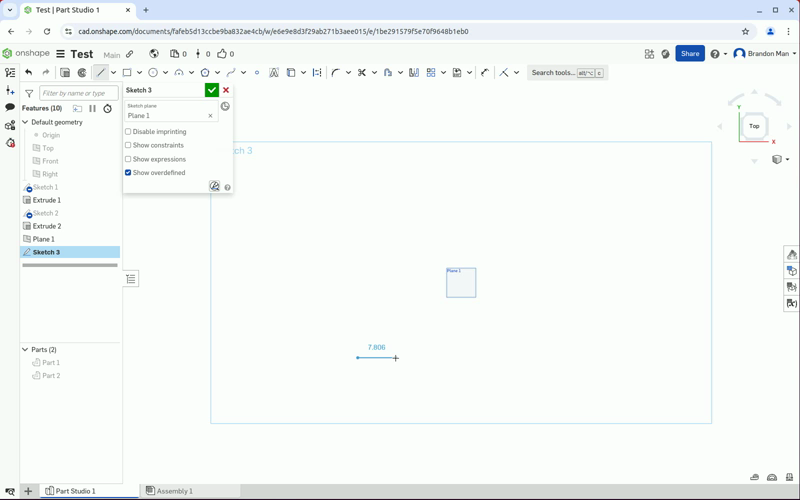
key_up(shift)
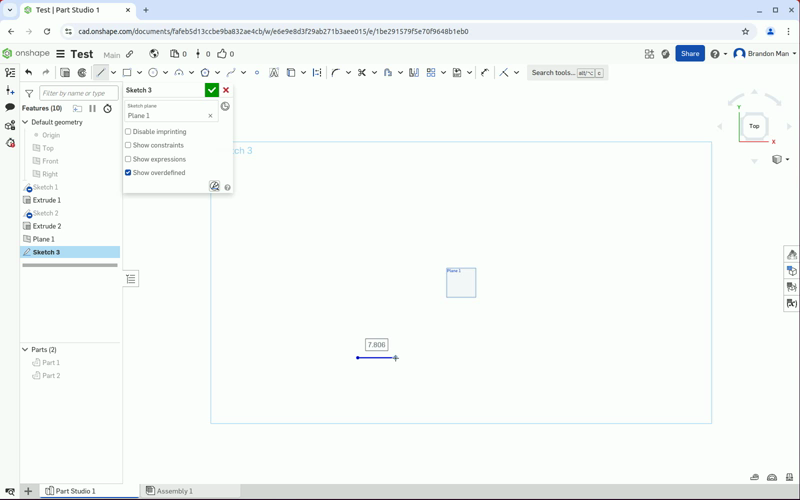
key_down(shift)
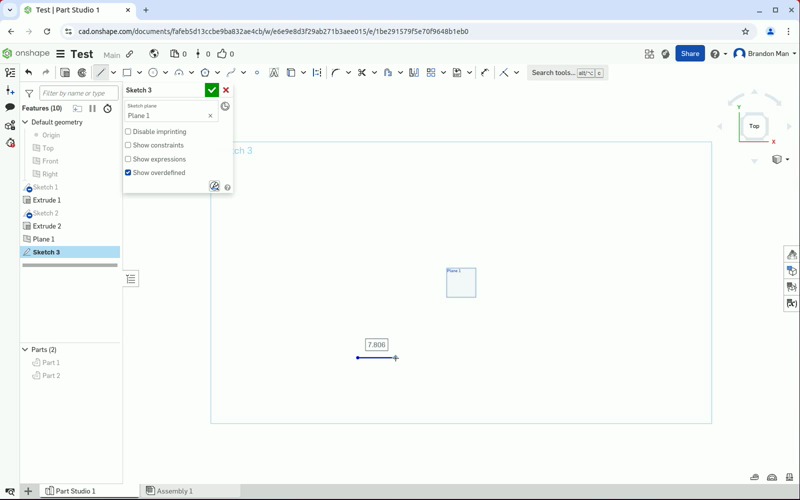
mouse_move(425, 357)
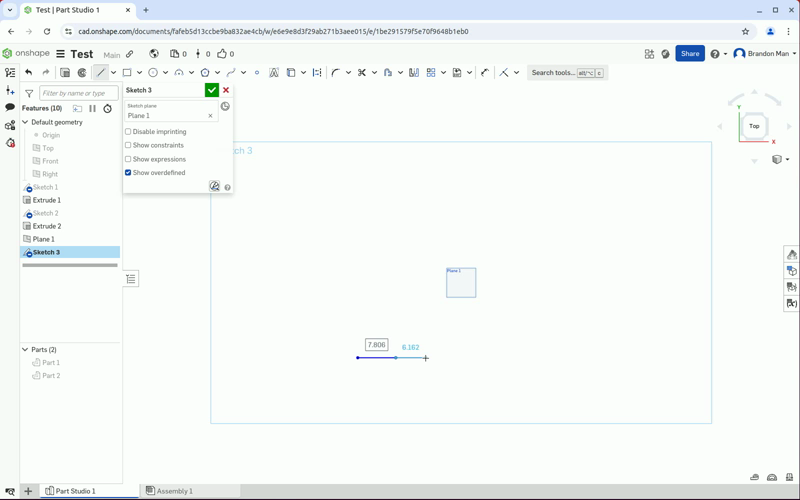
mouse_move(395, 319)
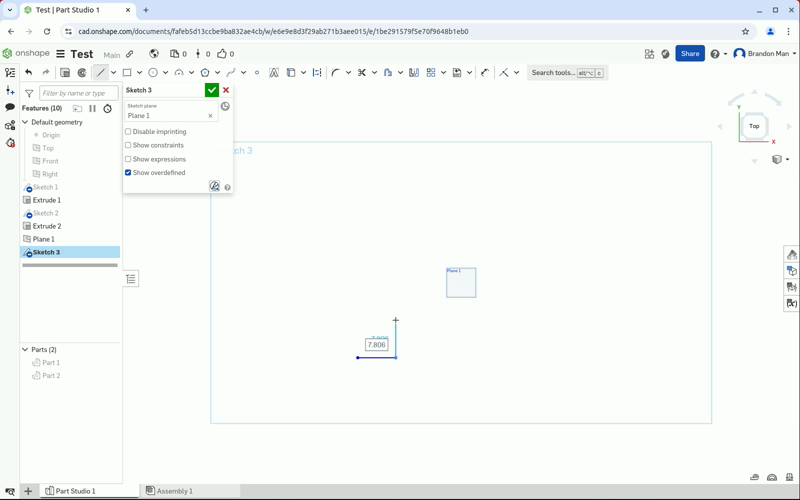
click(395, 319)
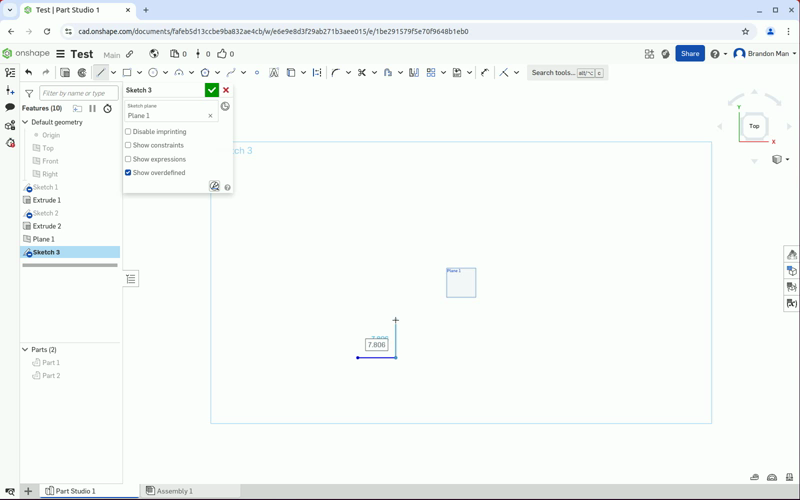
key_up(shift)
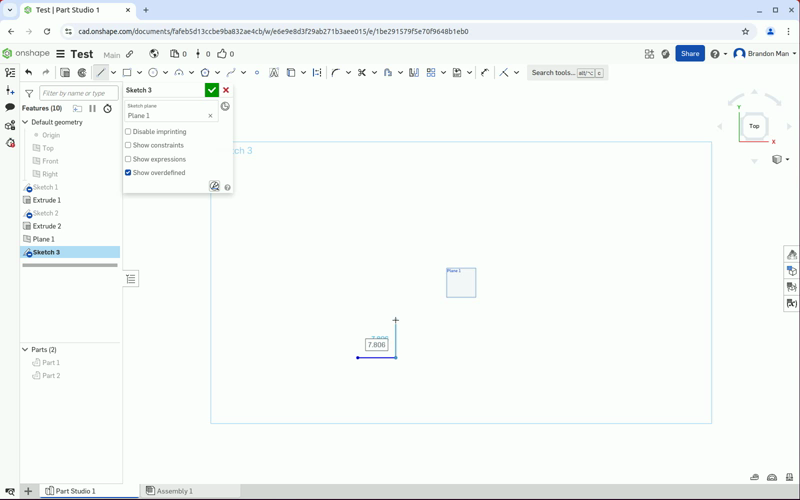
key_down(shift)
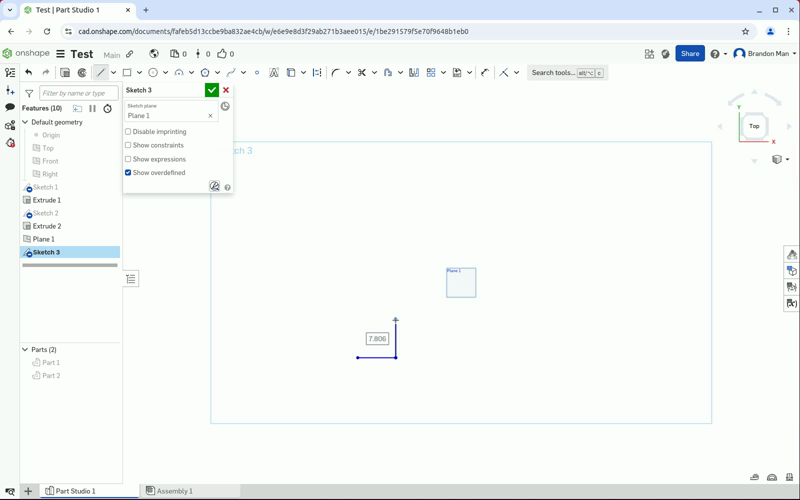
mouse_move(425, 319)
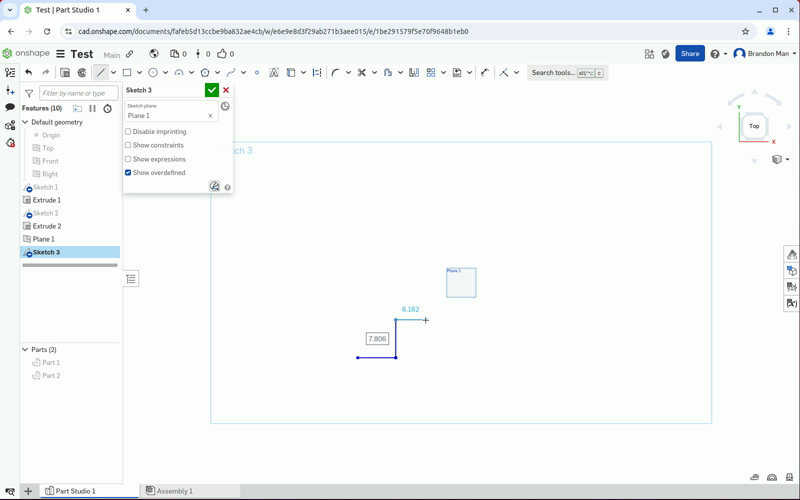
mouse_move(357, 319)
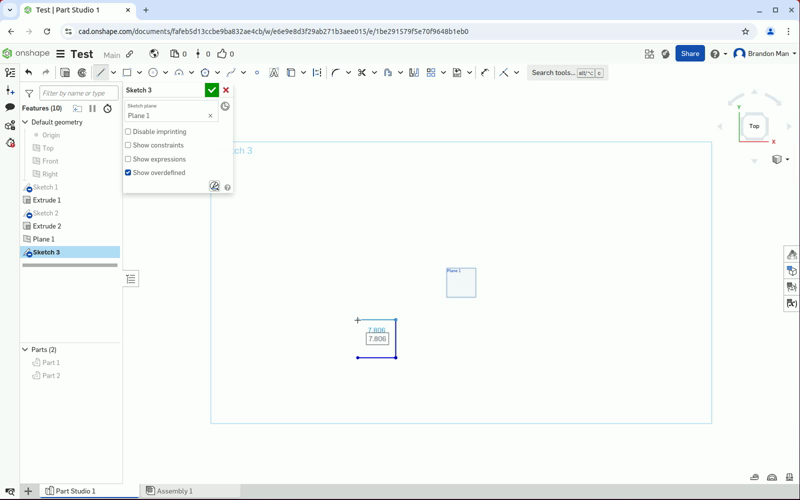
click(357, 319)
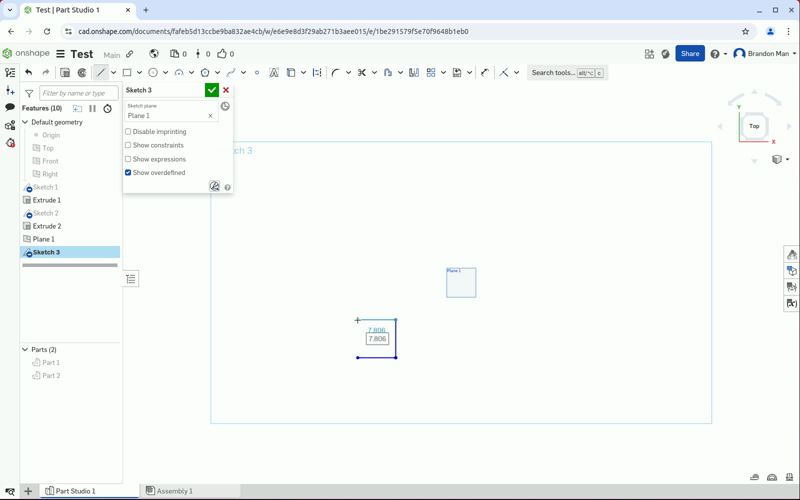
key_up(shift)
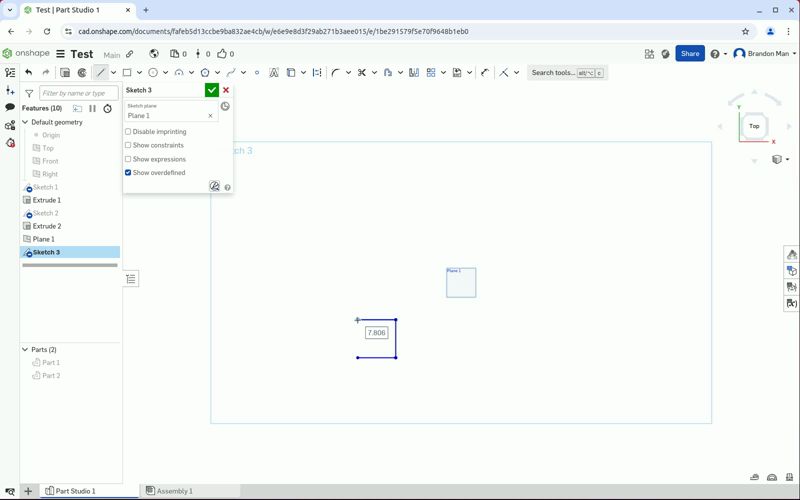
mouse_move(387, 319)
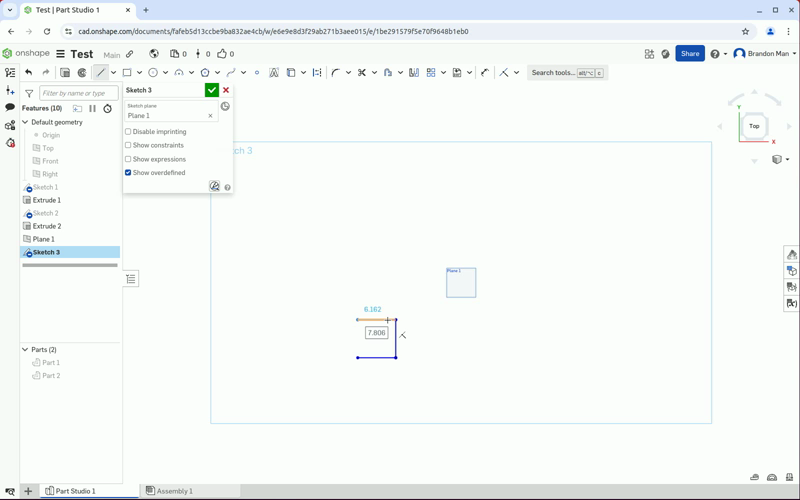
key_down(shift)
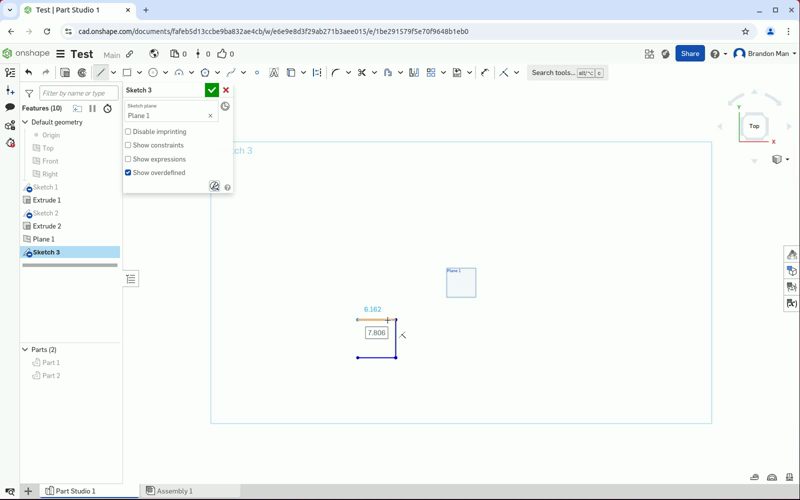
mouse_move(357, 357)
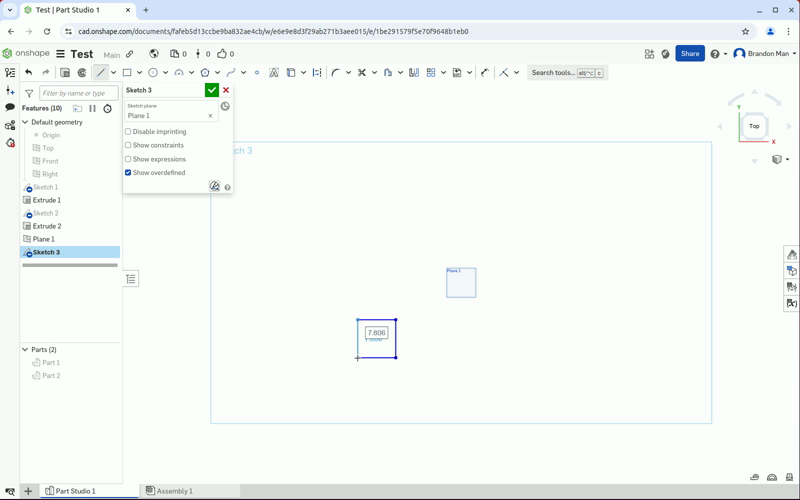
key_up(shift)
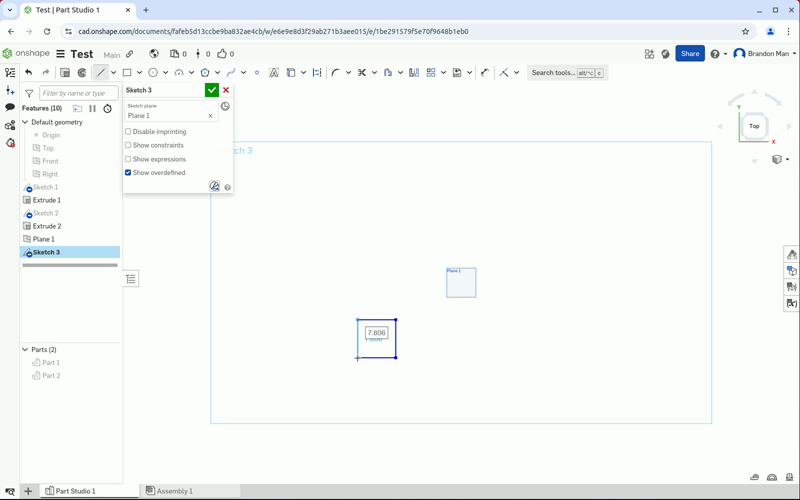
click(357, 357)
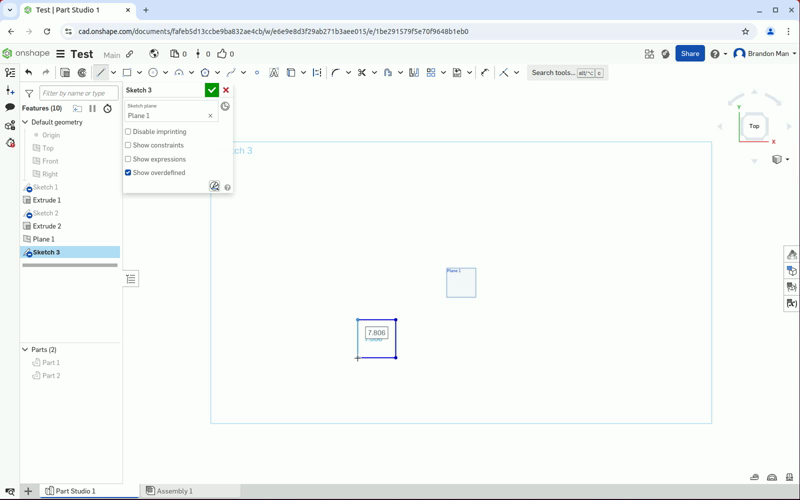
key(esc)
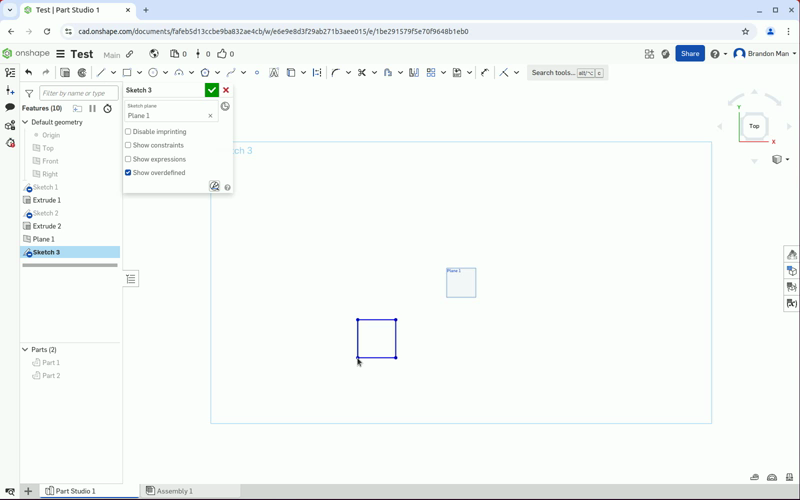
mouse_move(367, 345)
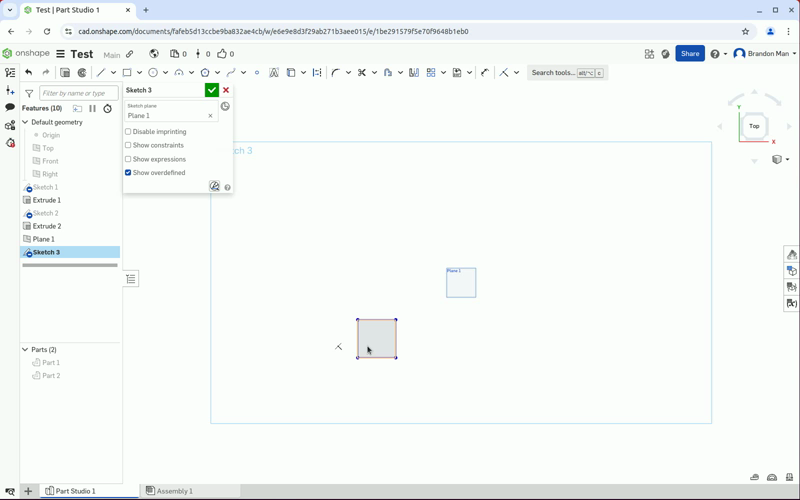
scroll(6)
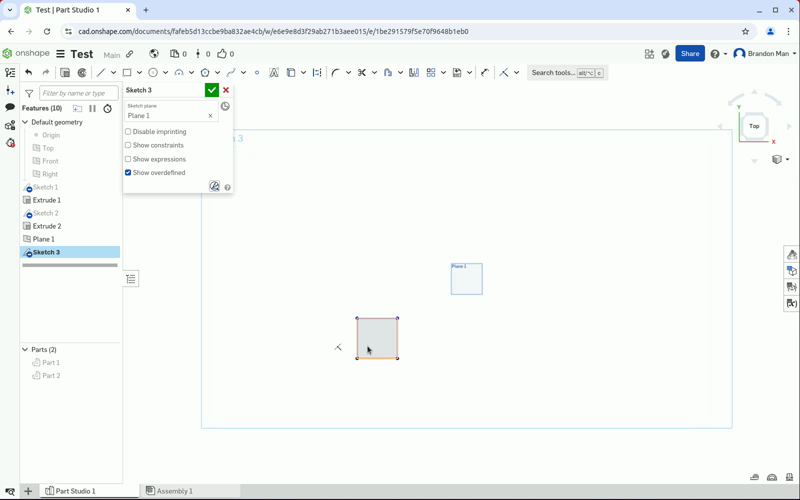
scroll(6)
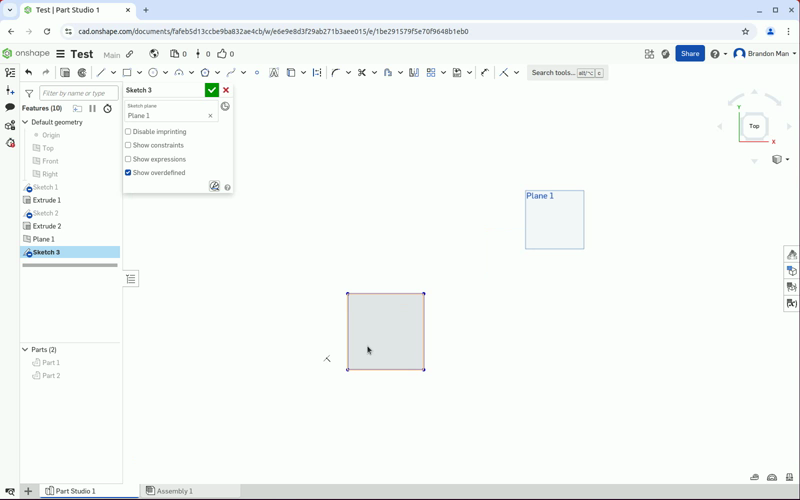
scroll(6)
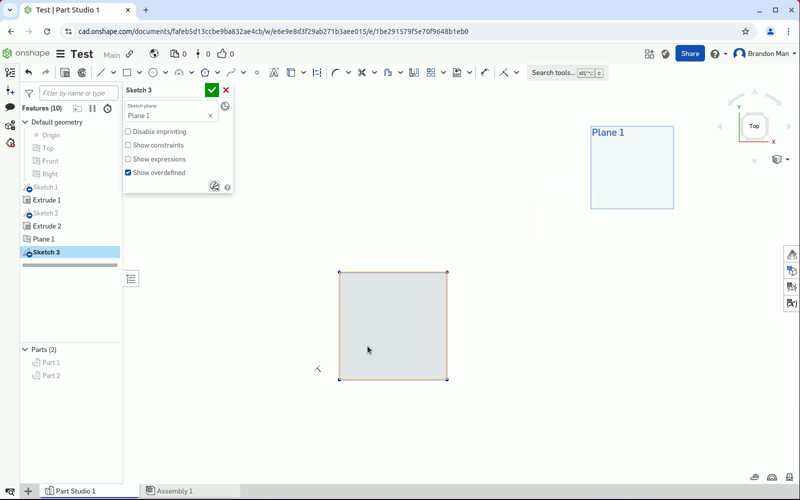
scroll(6)
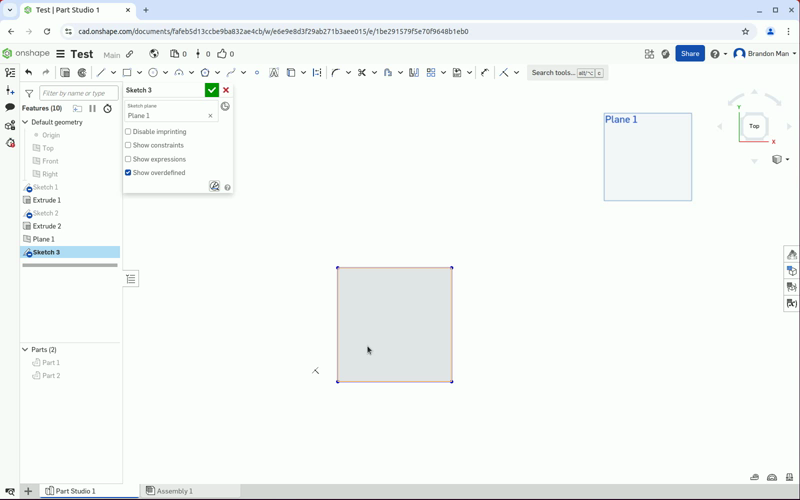
scroll(6)
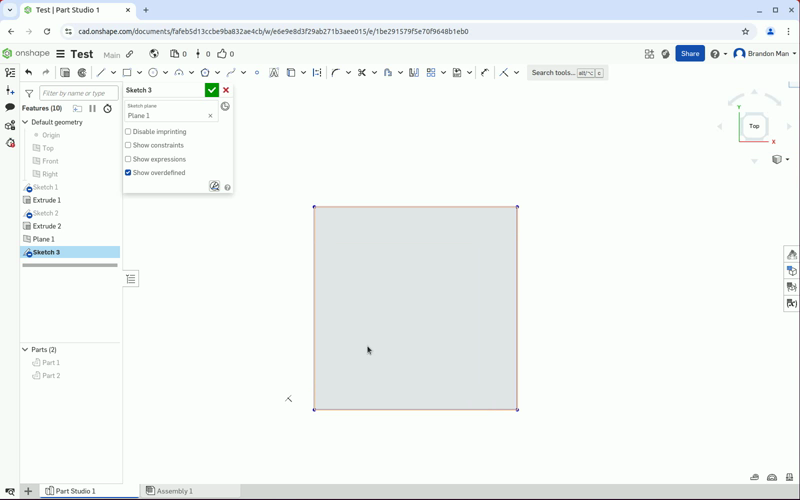
scroll(6)
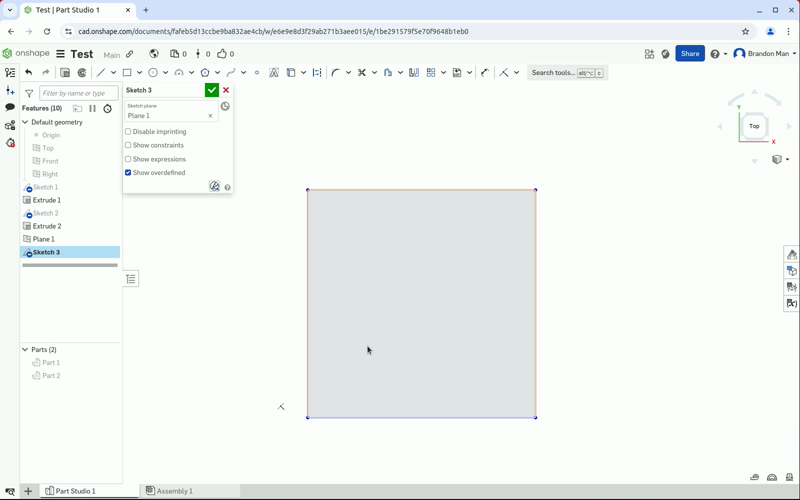
scroll(6)
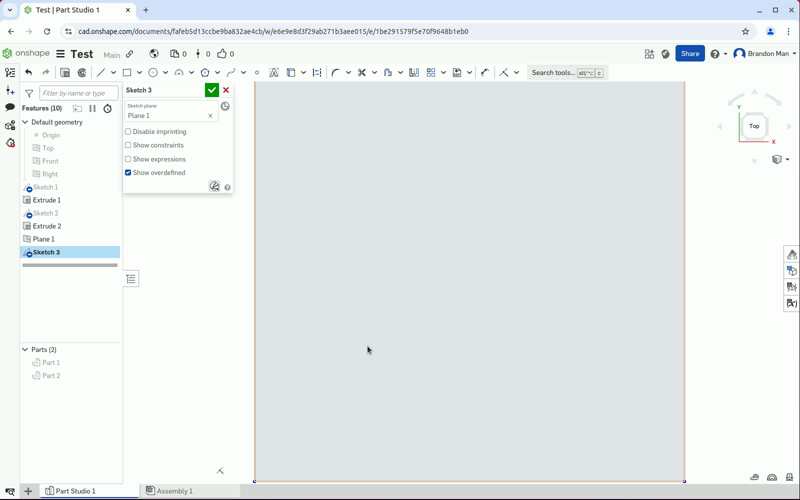
click(367, 345)
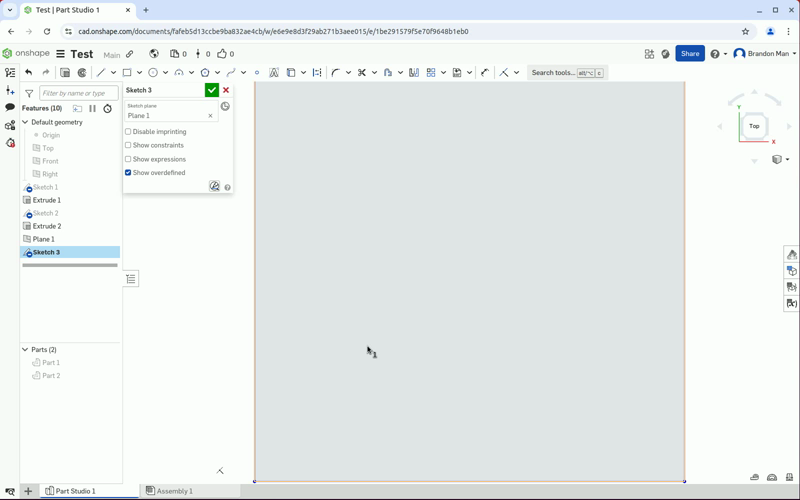
scroll(-6)
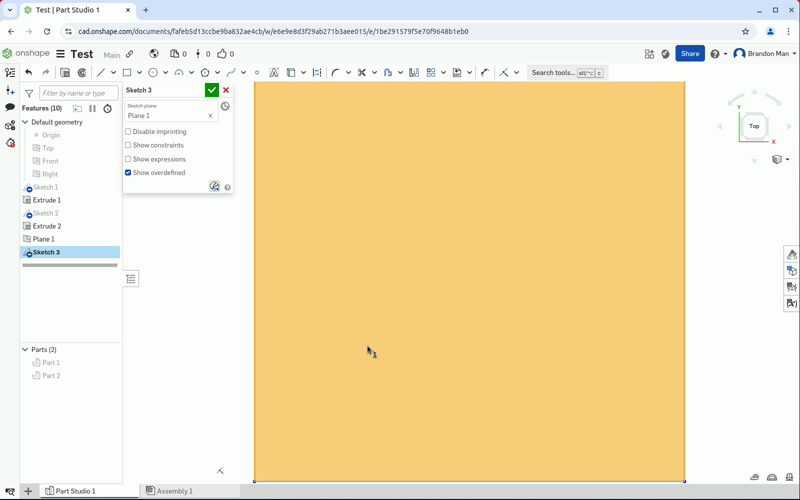
scroll(-6)
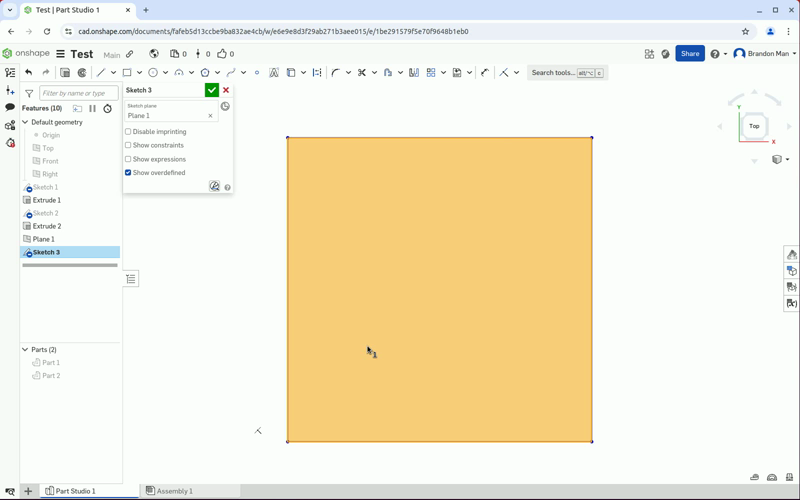
scroll(-6)
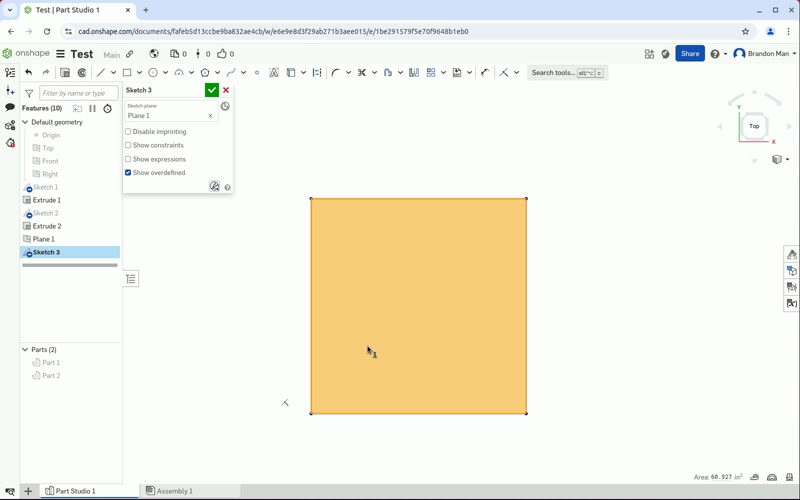
scroll(-6)
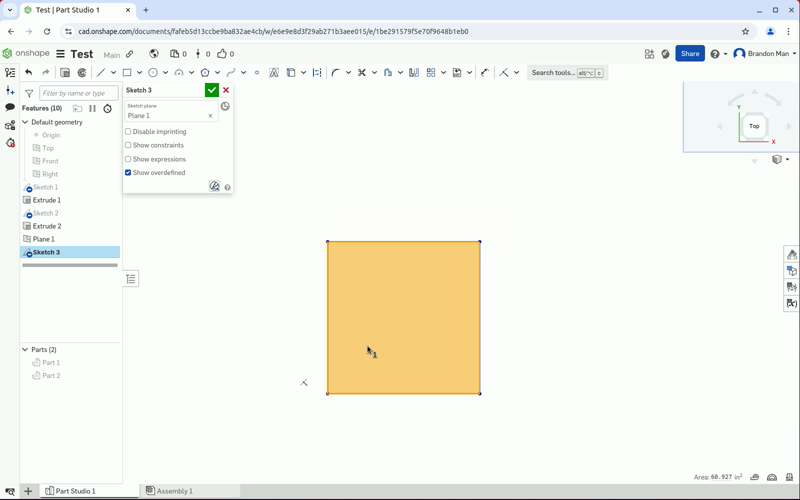
scroll(-6)
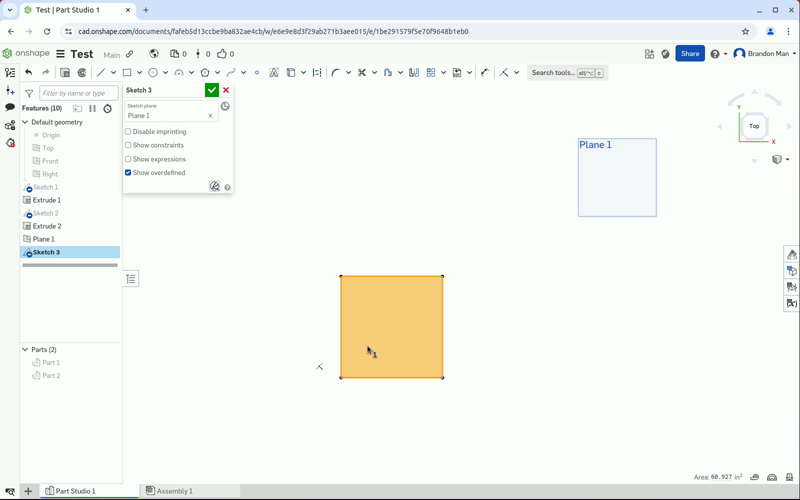
scroll(-6)
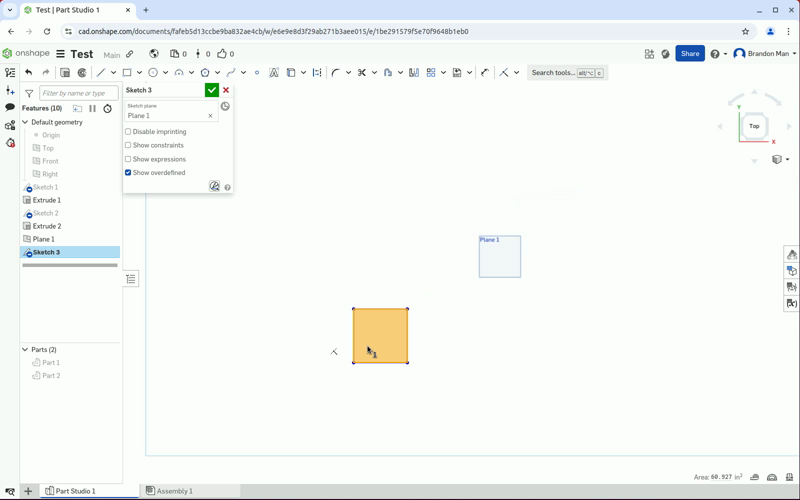
scroll(-6)
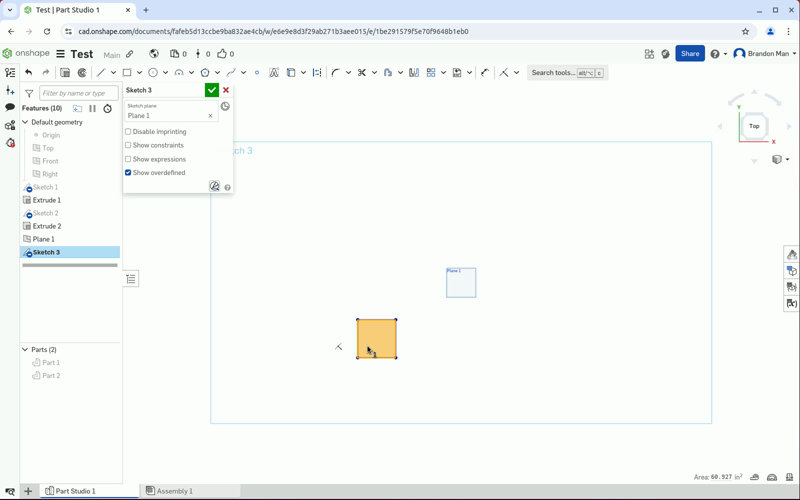
mouse_move(73, 352)
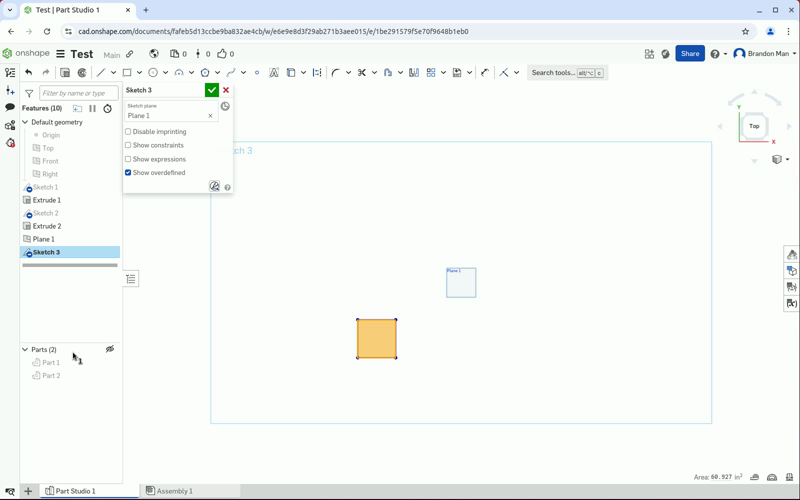
key(shift+y)
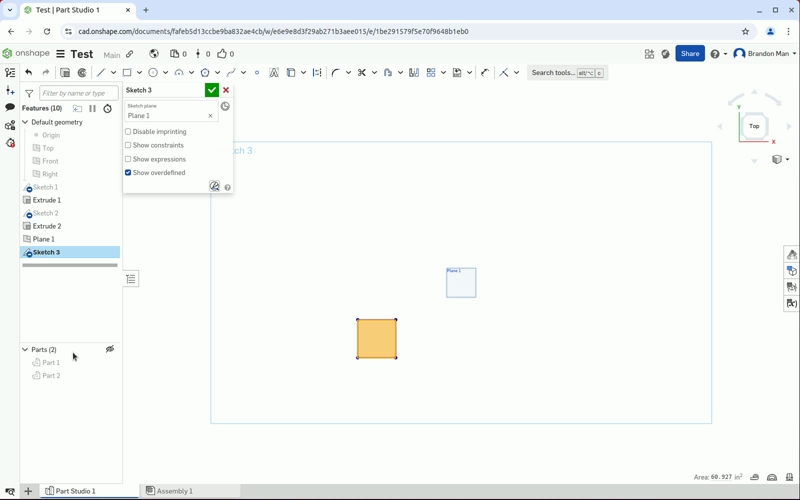
key(shift+e)
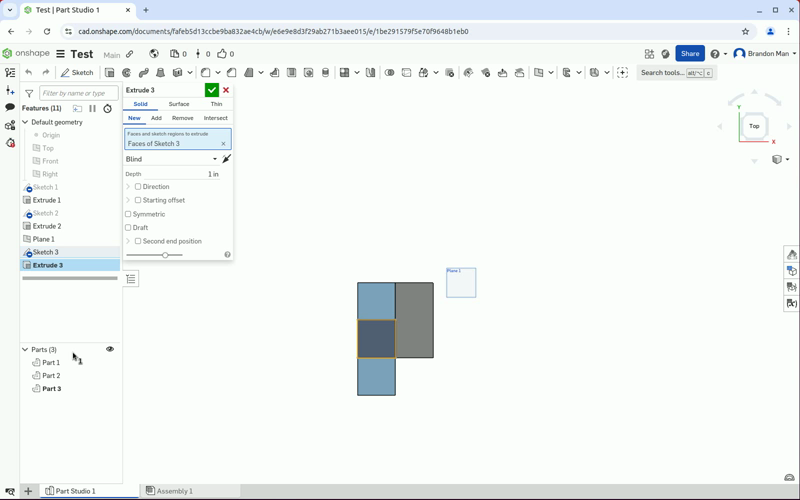
mouse_move(143, 106)
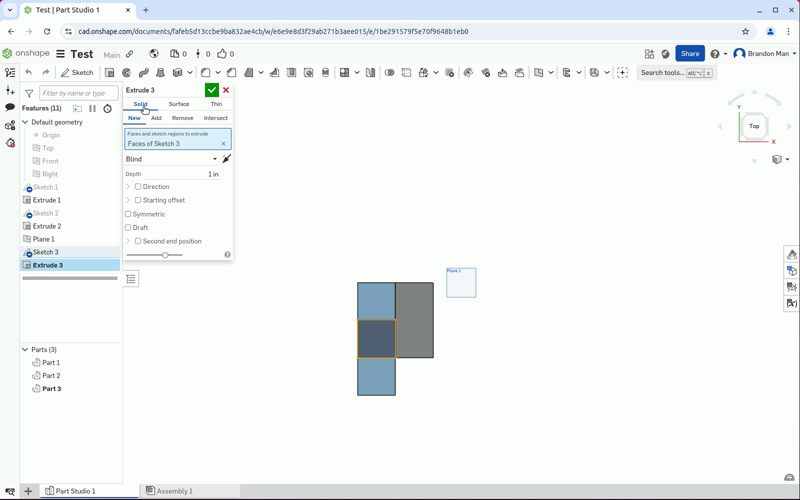
click(143, 106)
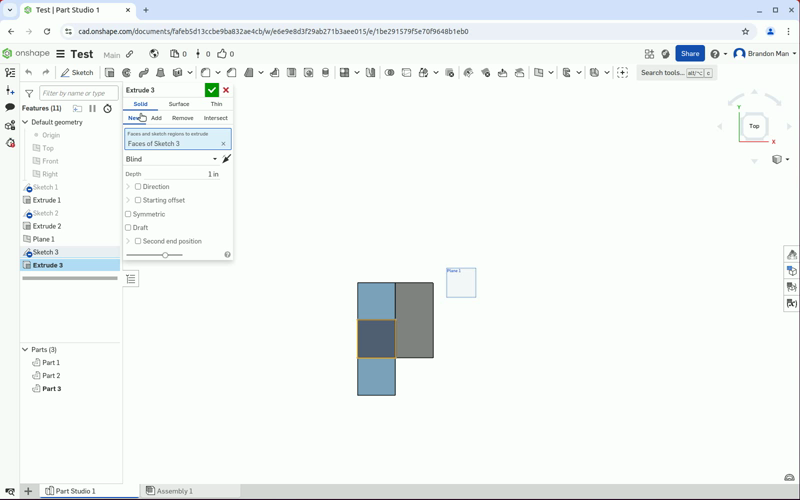
mouse_move(137, 120)
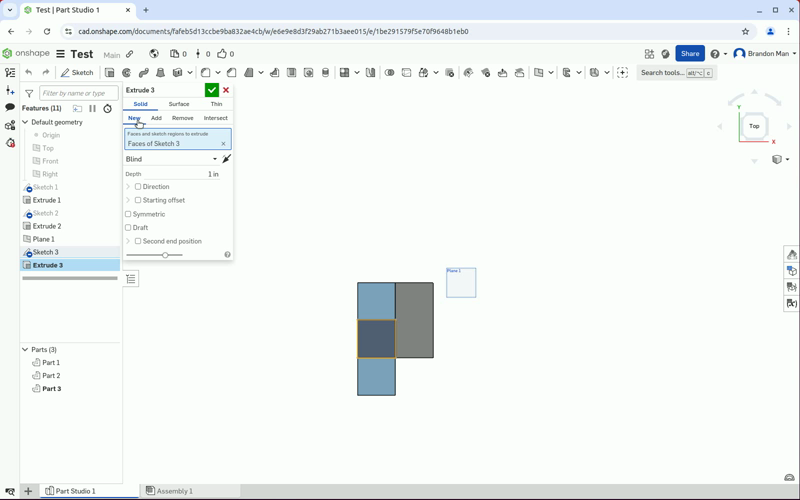
click(137, 120)
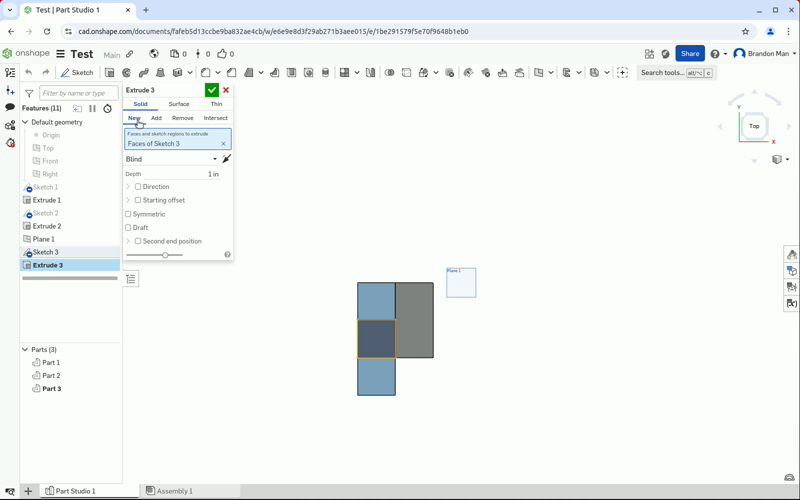
key(tab, 4)
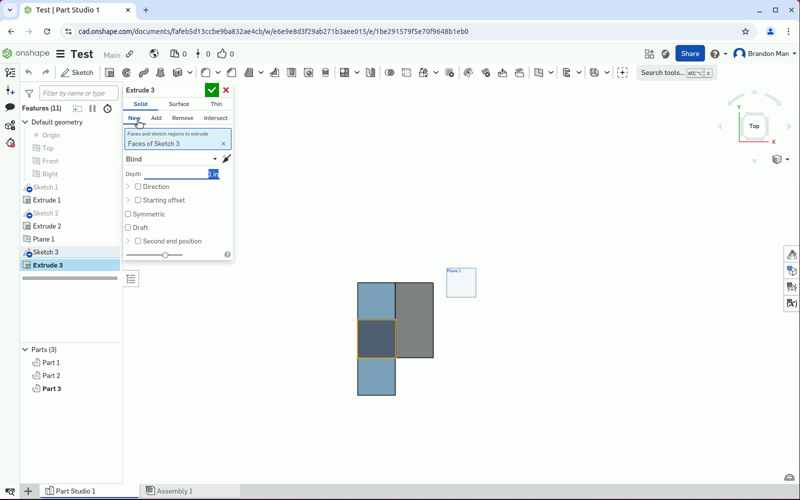
text(7.703)
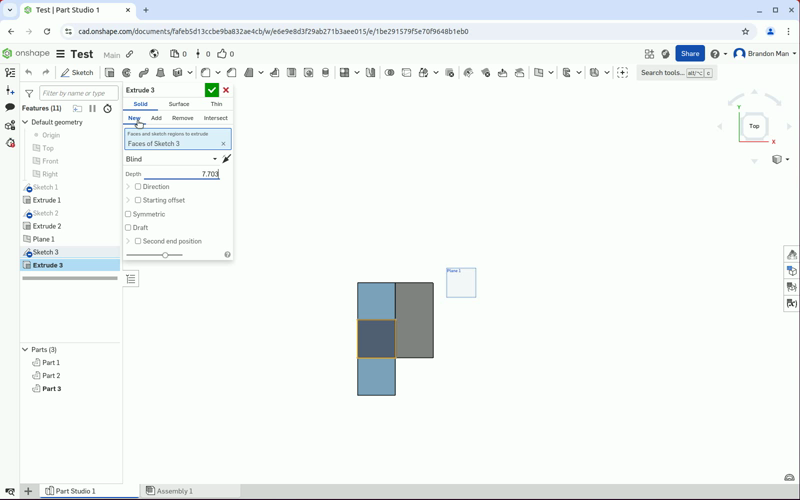
key(enter)
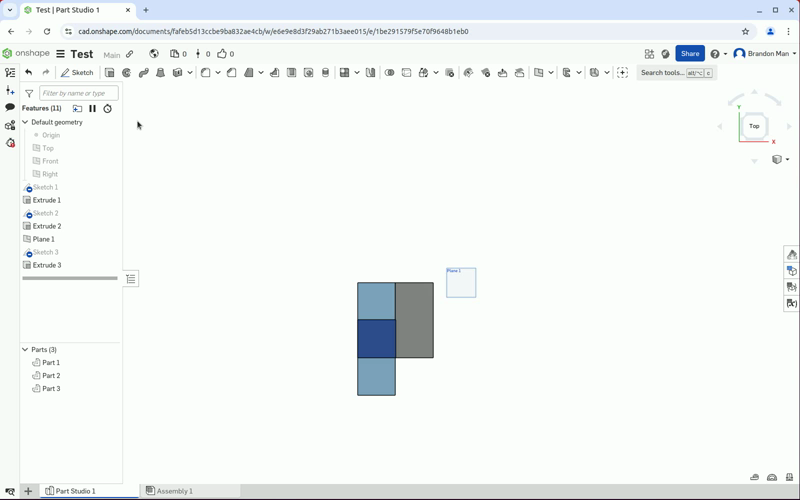
key(shift+h)
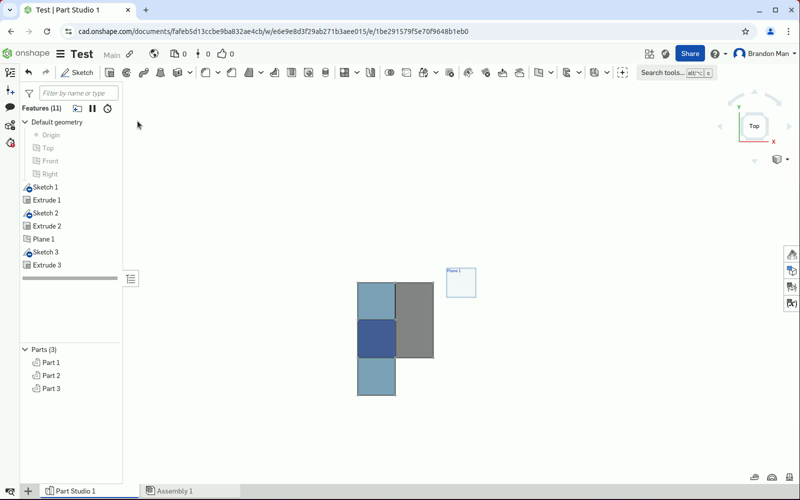
key(shift+h)
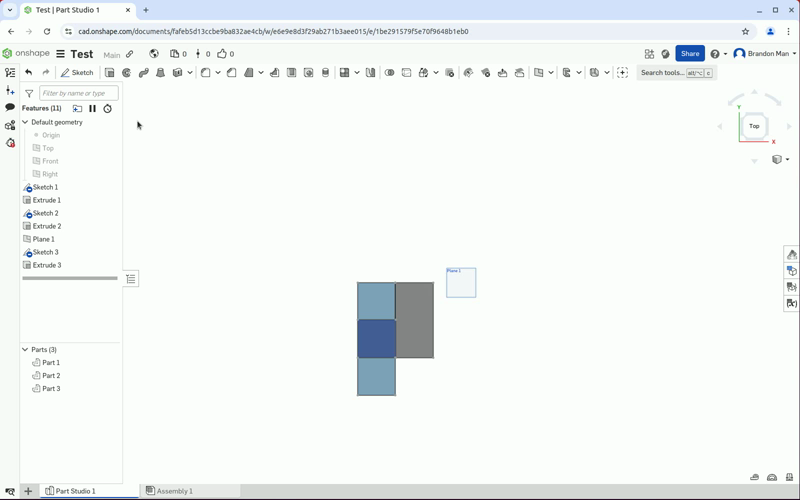
key(shift+7)
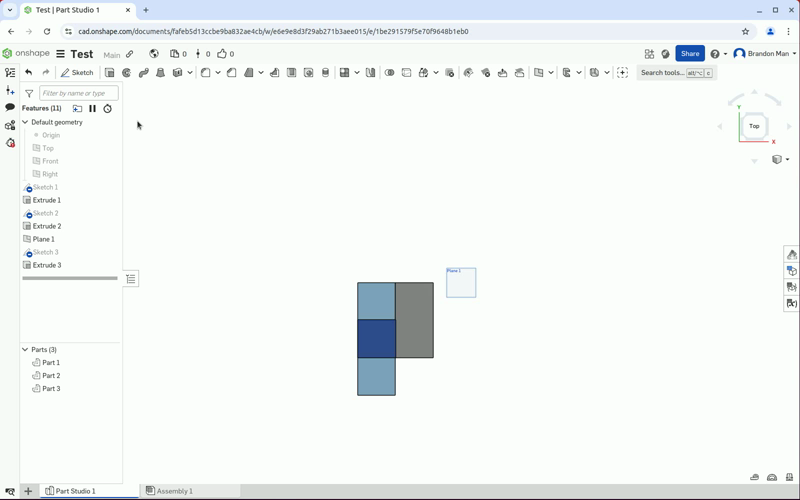
key(up, 3)
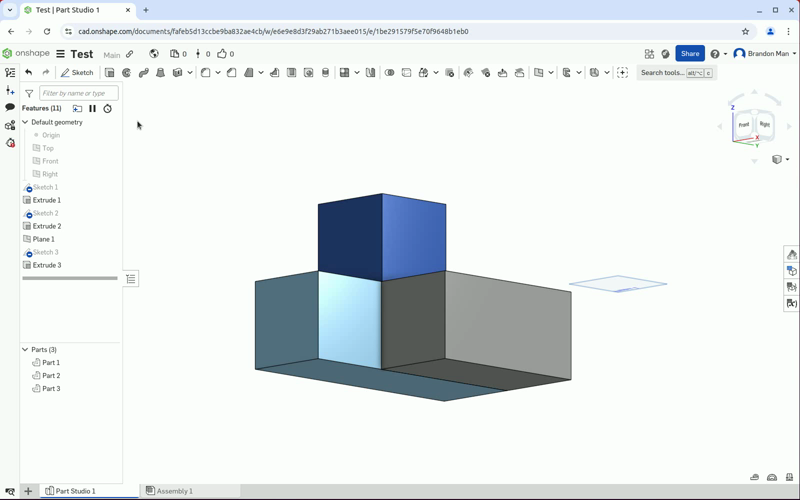
key(left, 3)
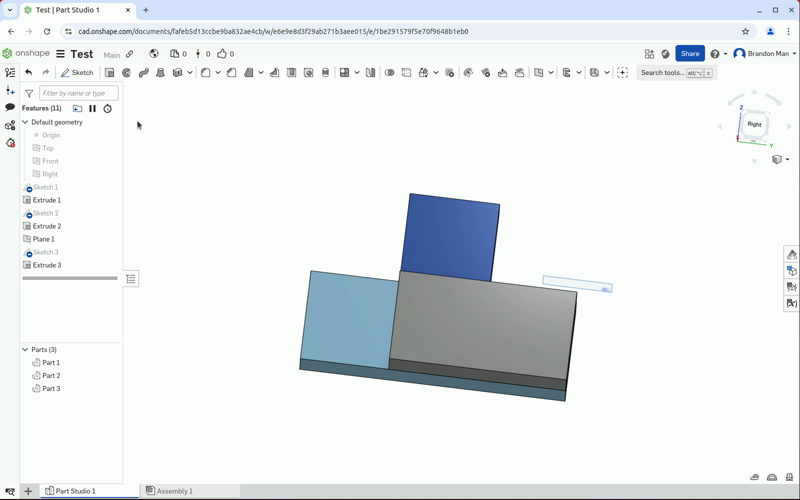
key(right, 3)
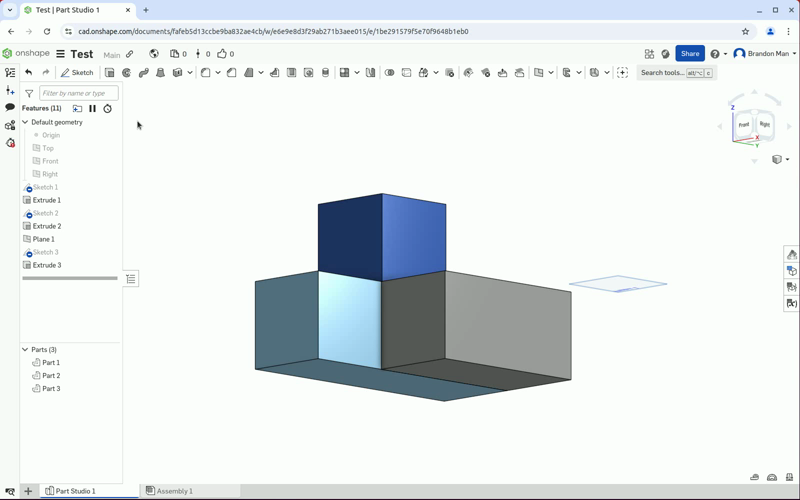
key(down, 3)
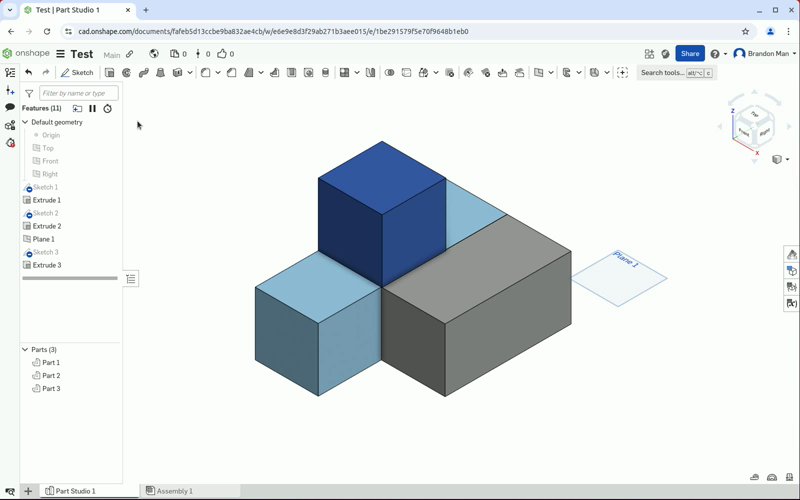
mouse_move(73, 189)
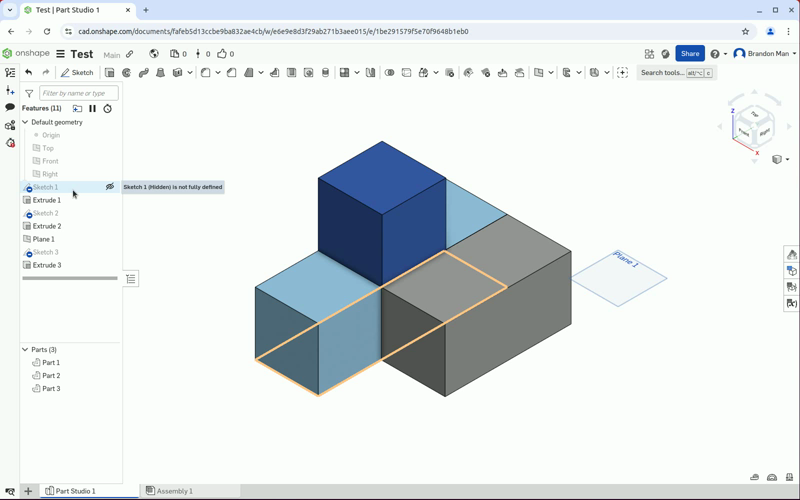
click(73, 189)